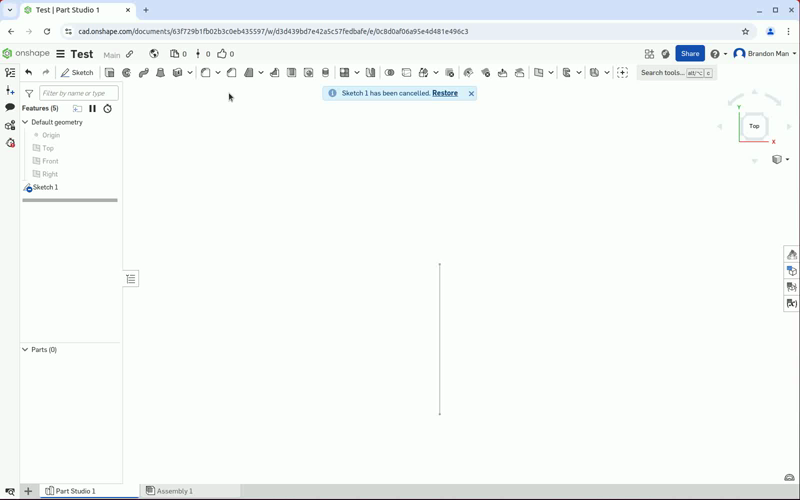
key(shift+h)
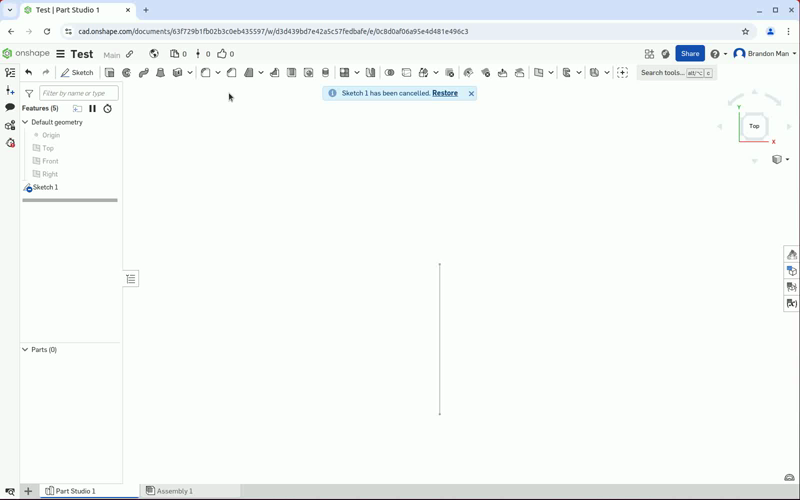
key(shift+s)
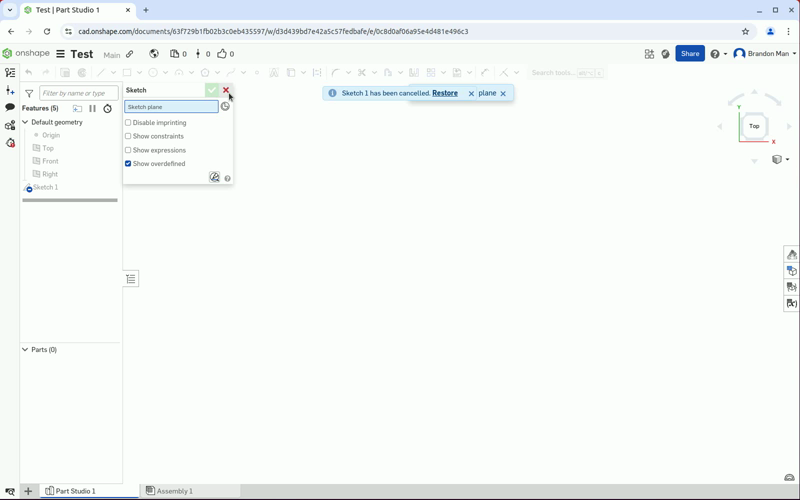
mouse_move(73, 150)
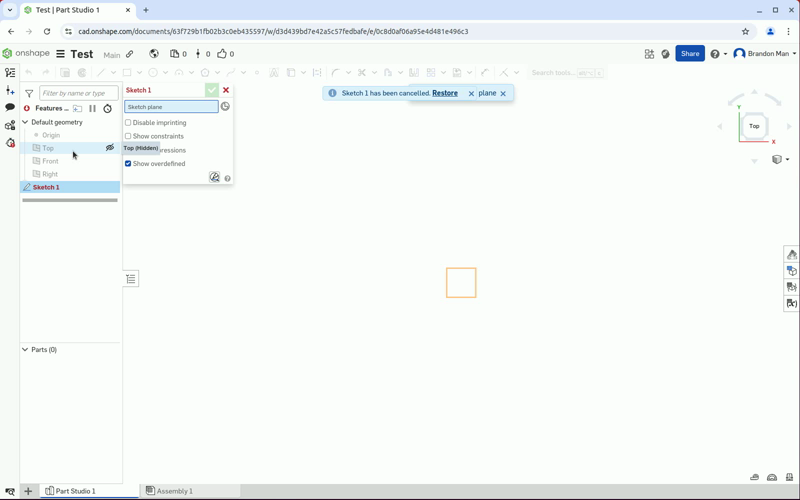
click(73, 150)
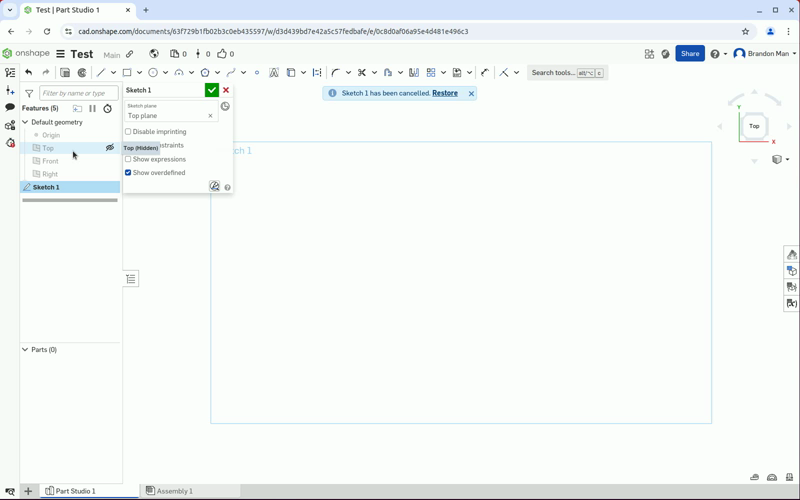
mouse_move(73, 352)
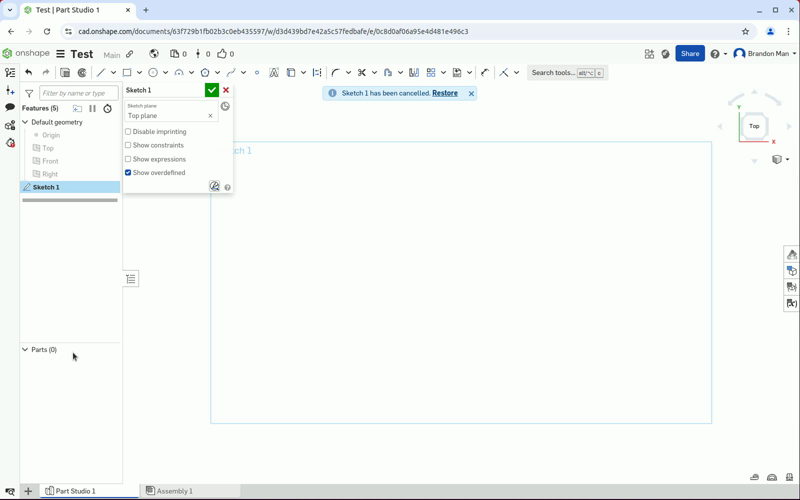
key(y)
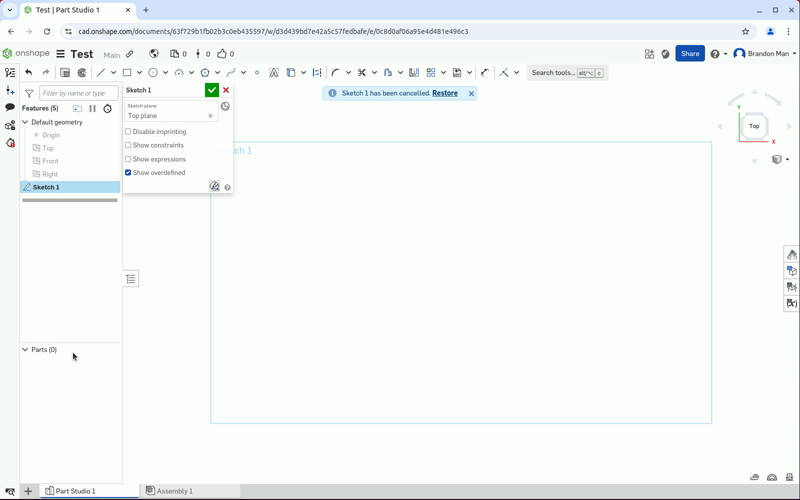
key(l)
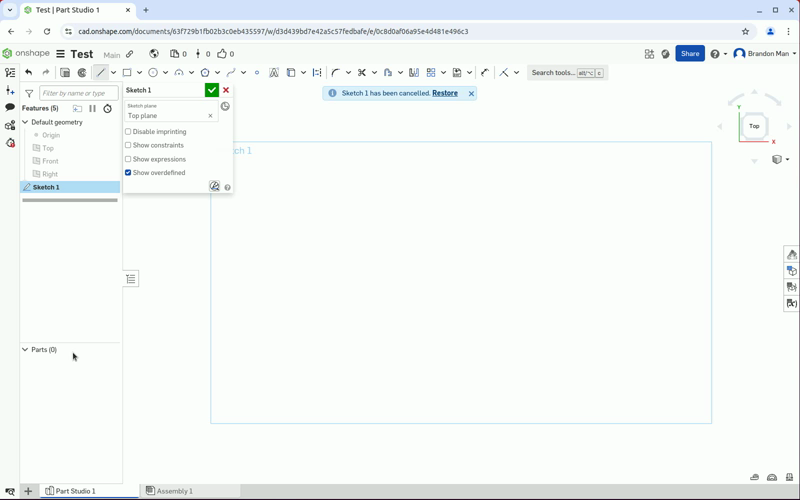
key_down(shift)
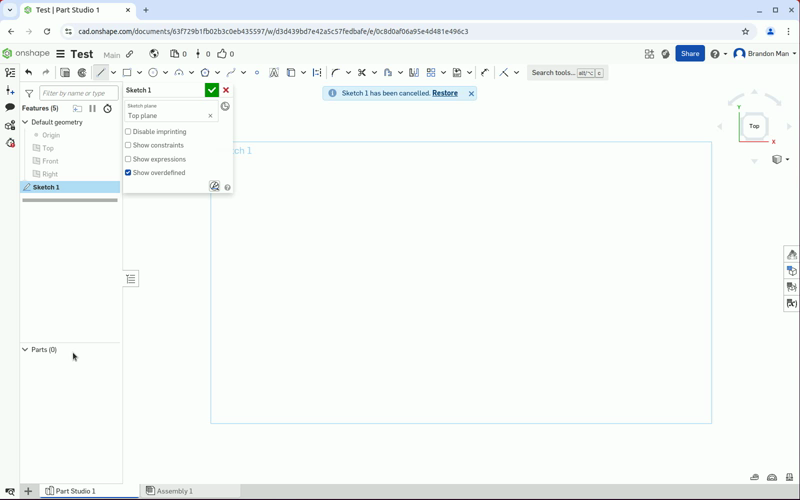
mouse_move(353, 318)
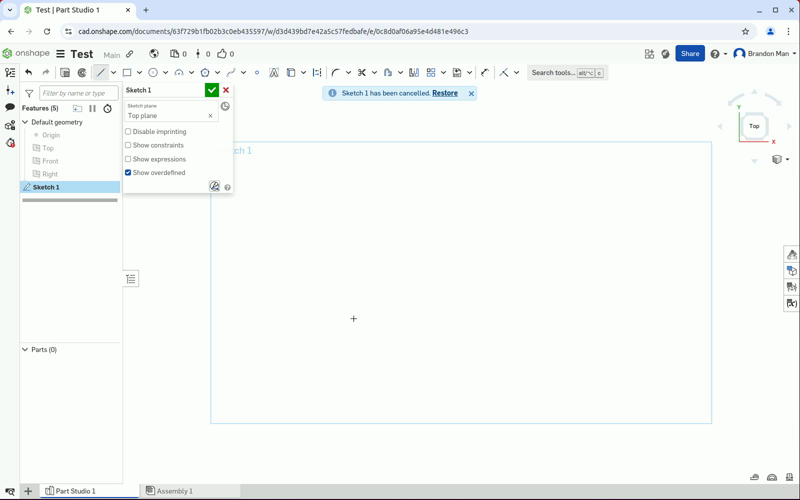
click(353, 318)
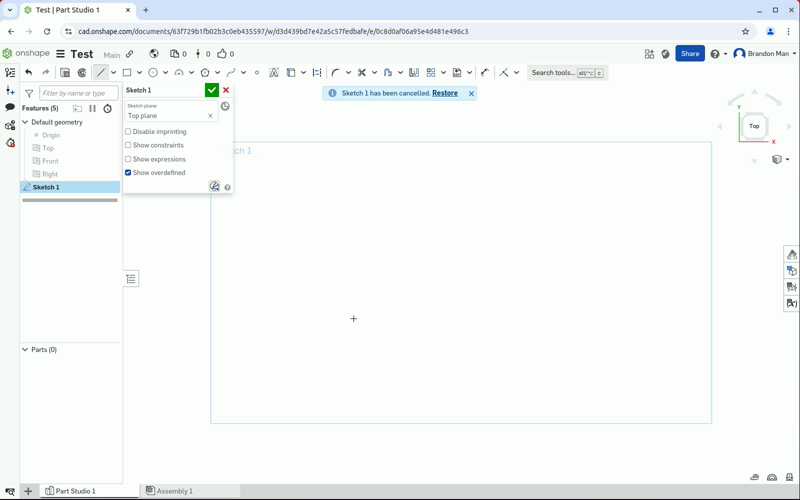
key_up(shift)
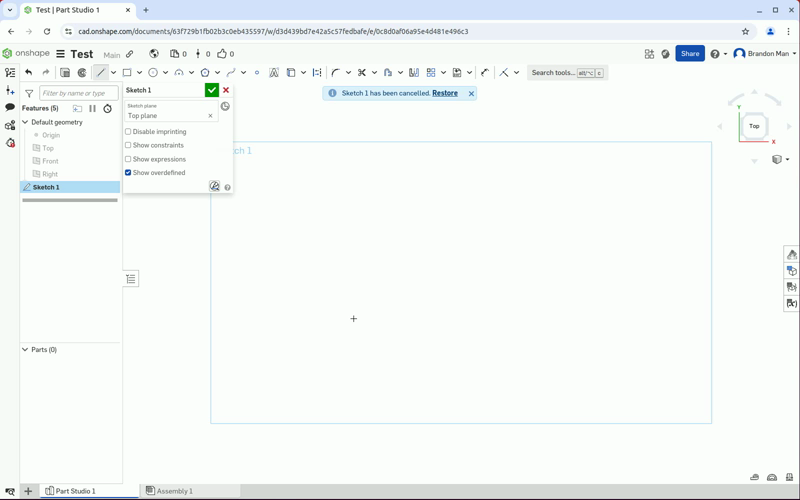
key_down(shift)
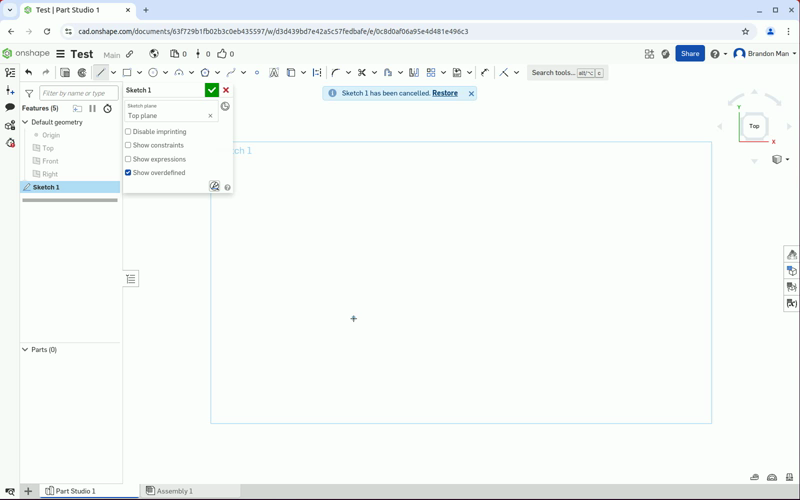
mouse_move(394, 374)
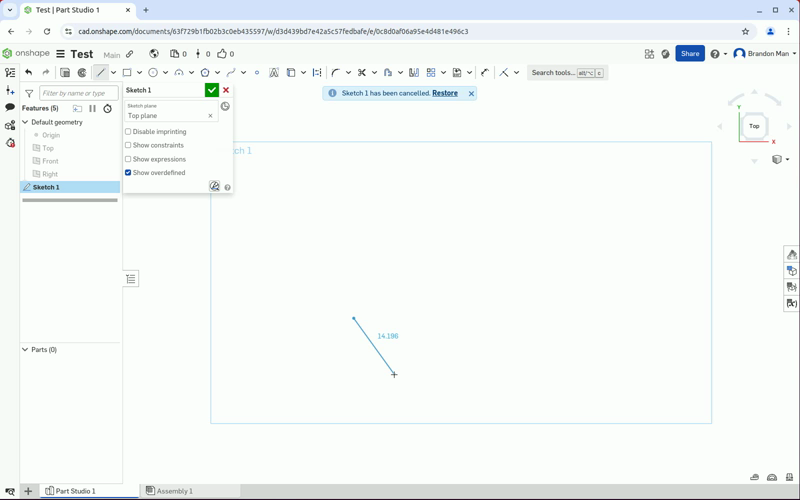
click(394, 374)
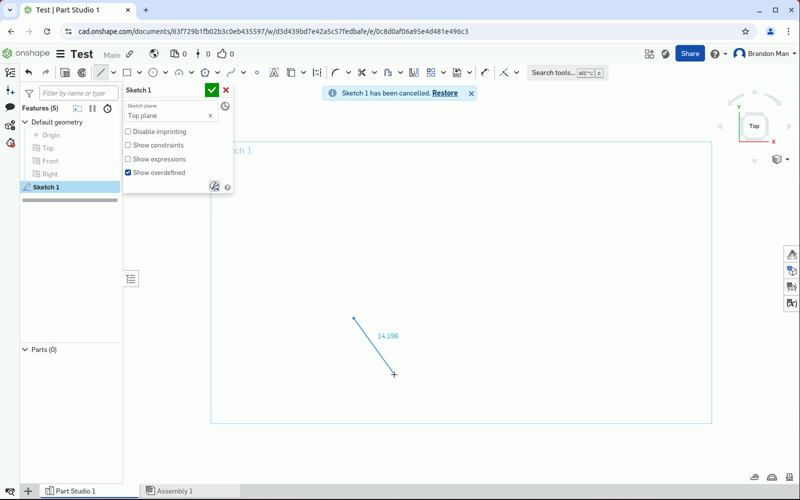
key_up(shift)
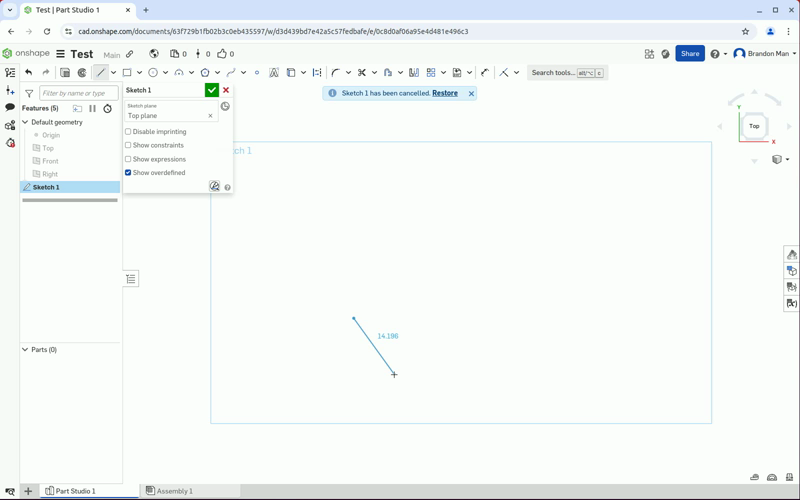
key_down(shift)
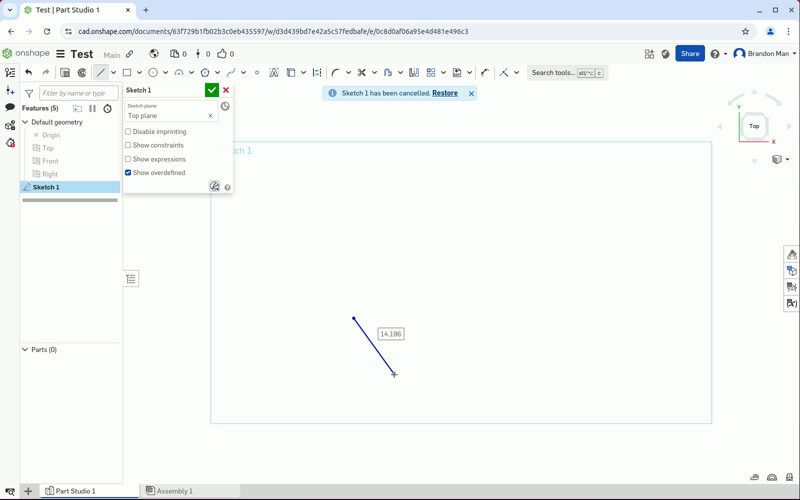
mouse_move(461, 396)
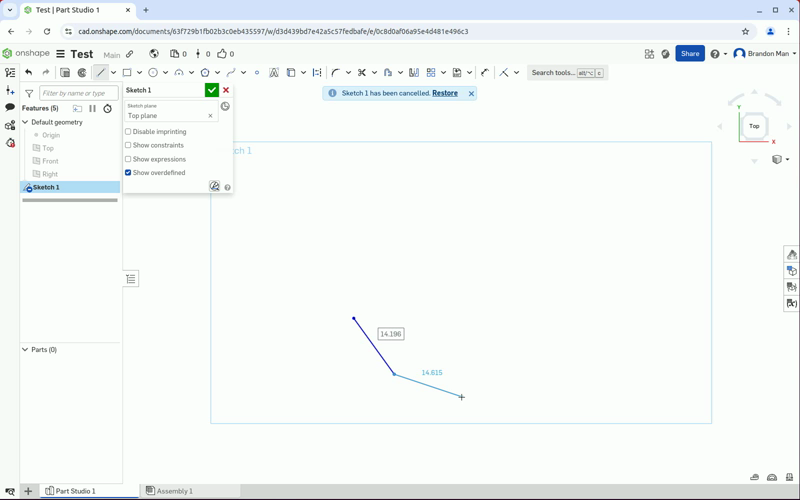
click(461, 396)
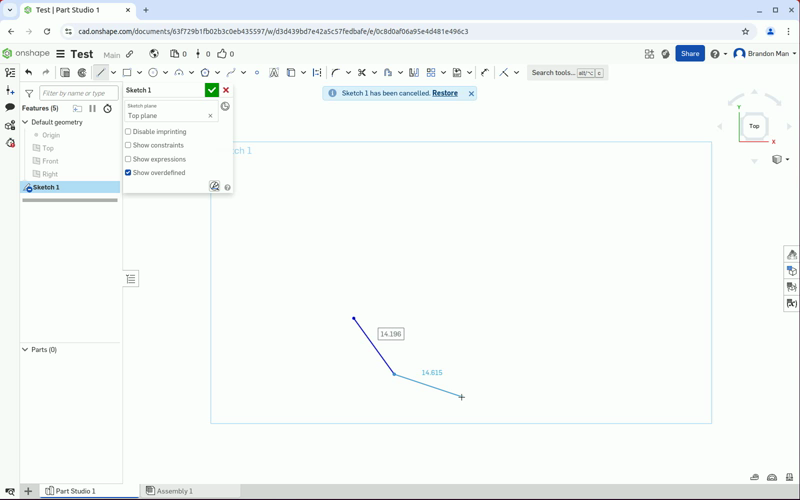
key_up(shift)
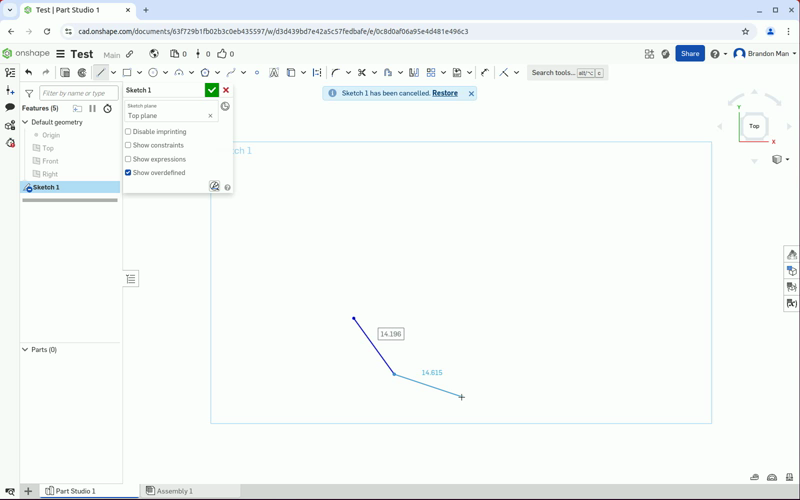
key_down(shift)
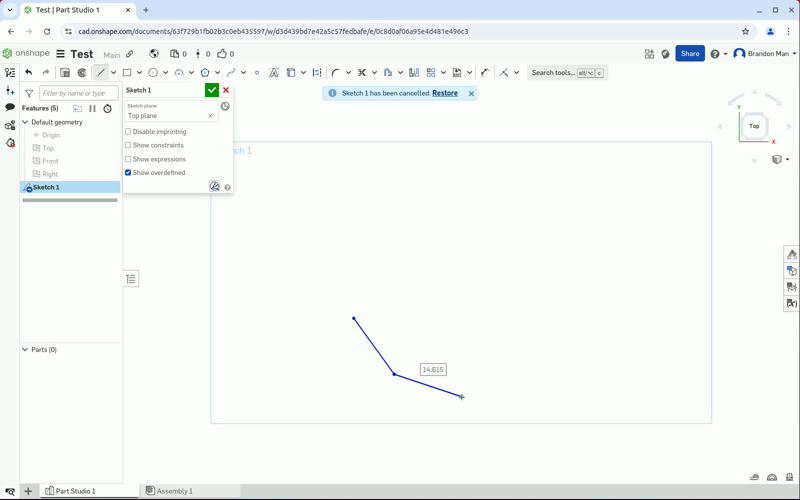
mouse_move(527, 374)
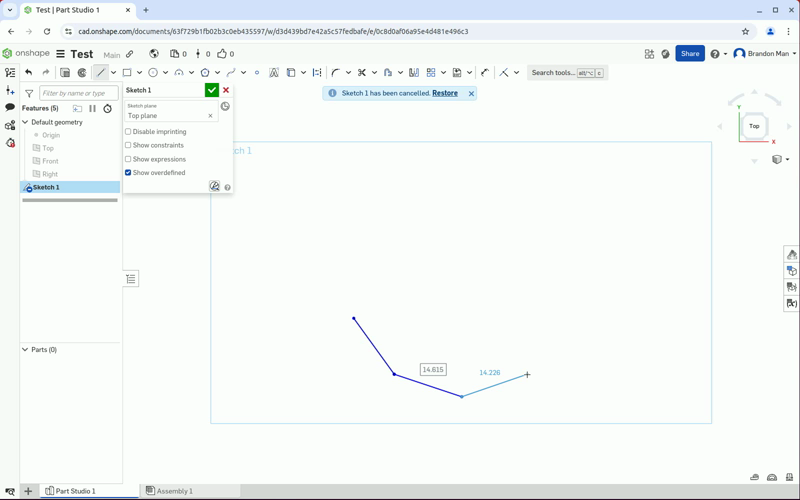
click(527, 374)
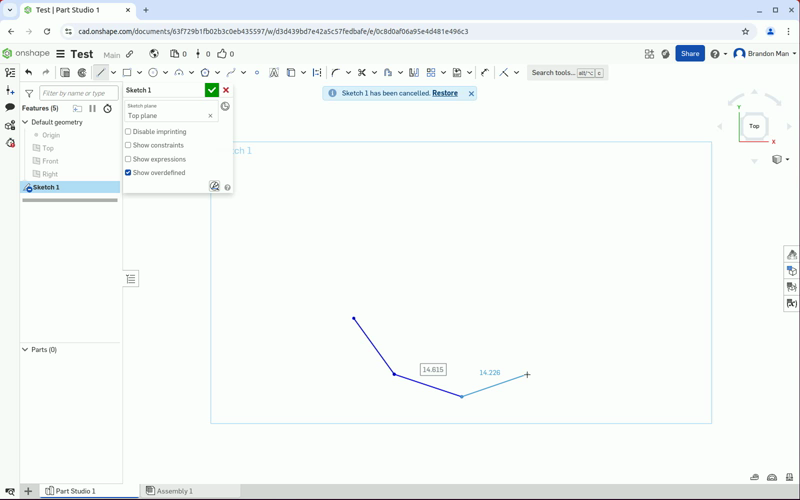
key_up(shift)
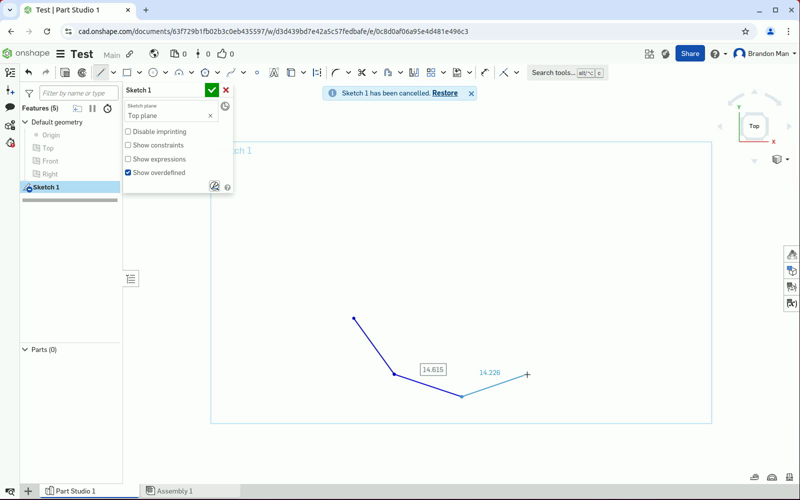
key_down(shift)
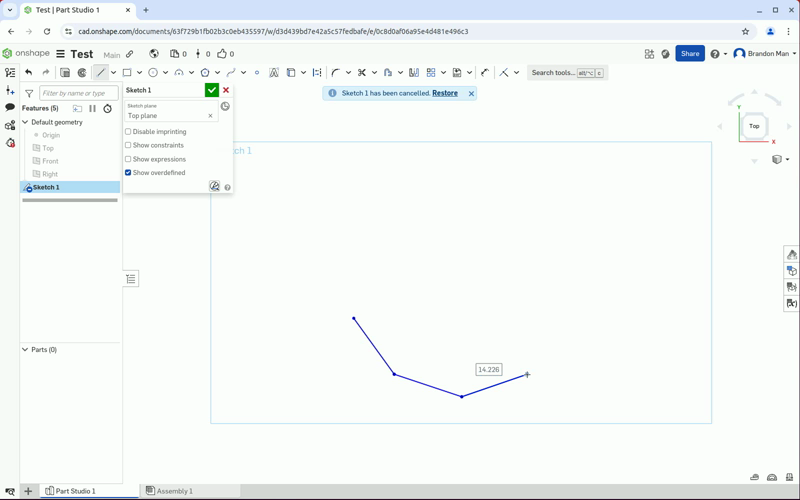
mouse_move(567, 318)
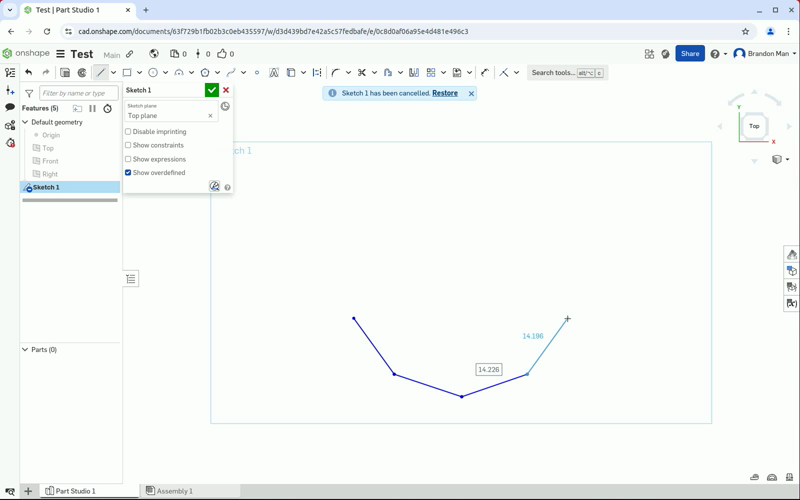
click(567, 318)
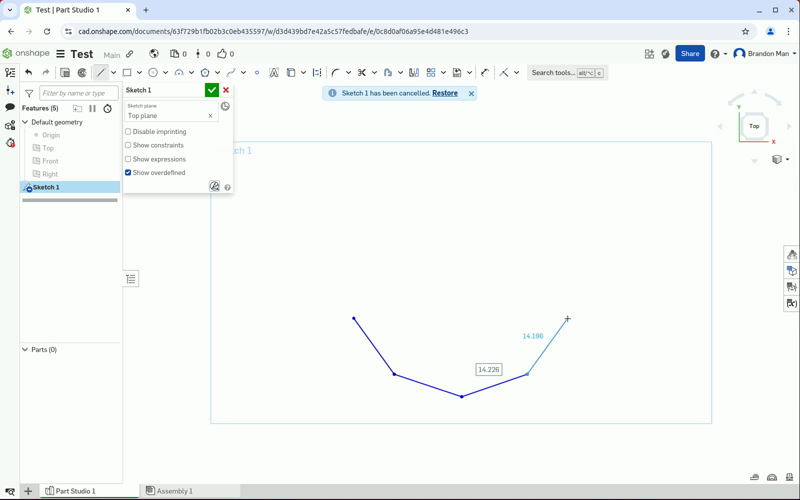
key_up(shift)
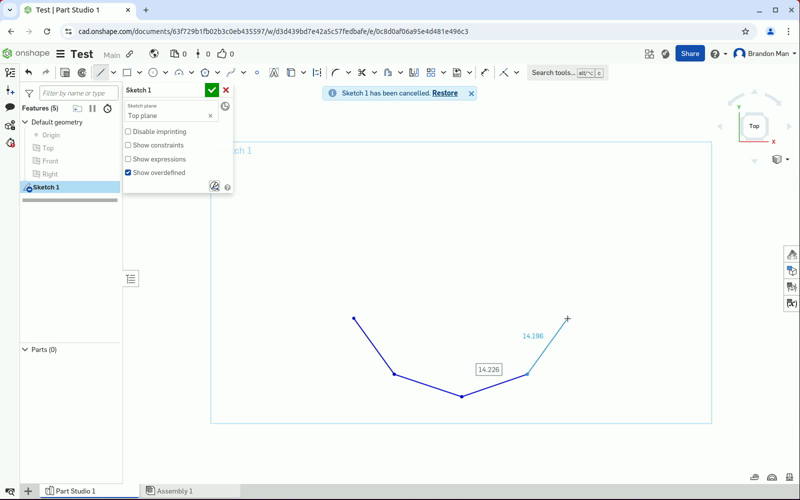
key_down(shift)
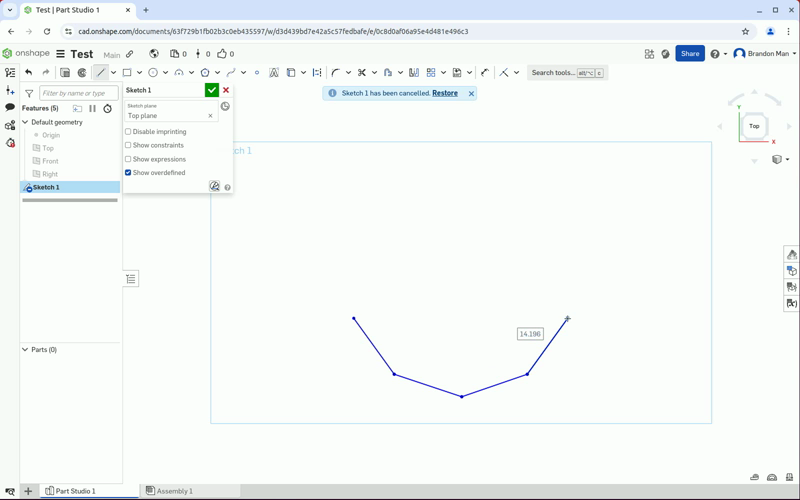
mouse_move(567, 248)
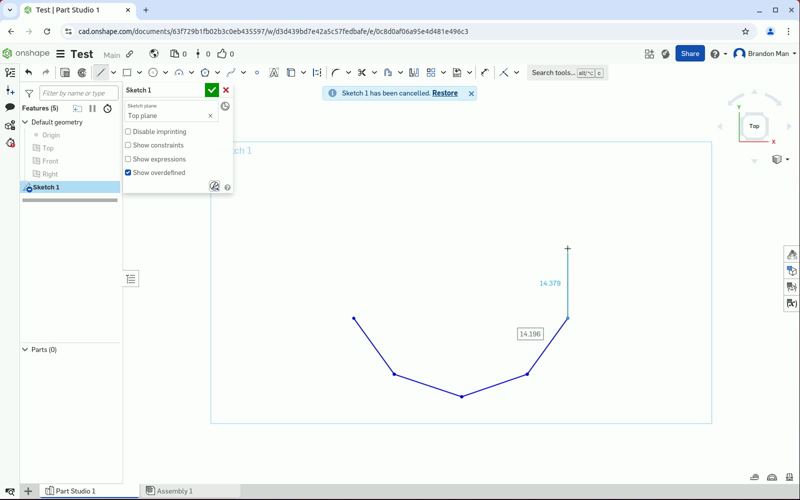
click(567, 248)
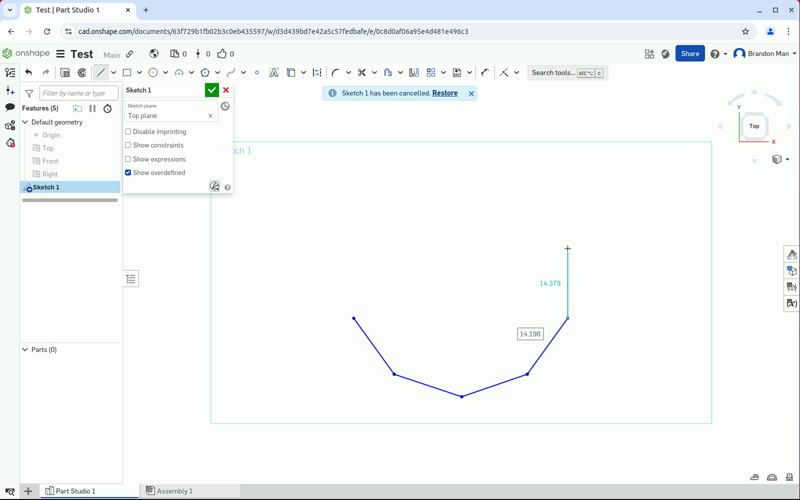
key_up(shift)
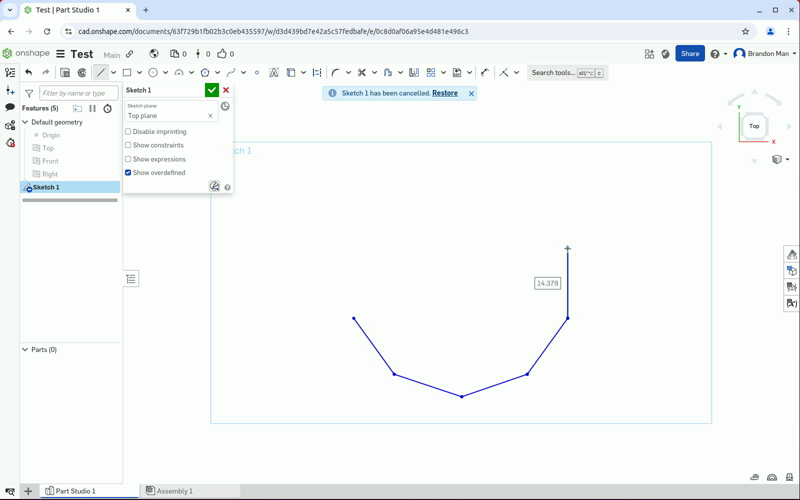
key_down(shift)
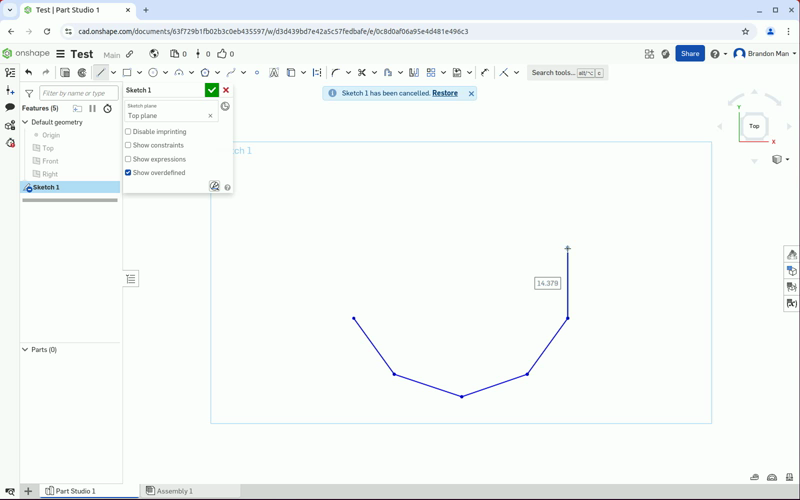
mouse_move(527, 192)
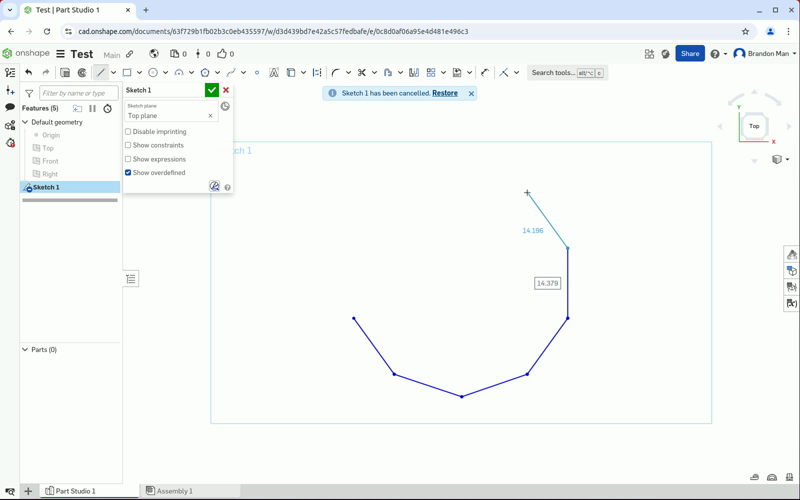
click(527, 192)
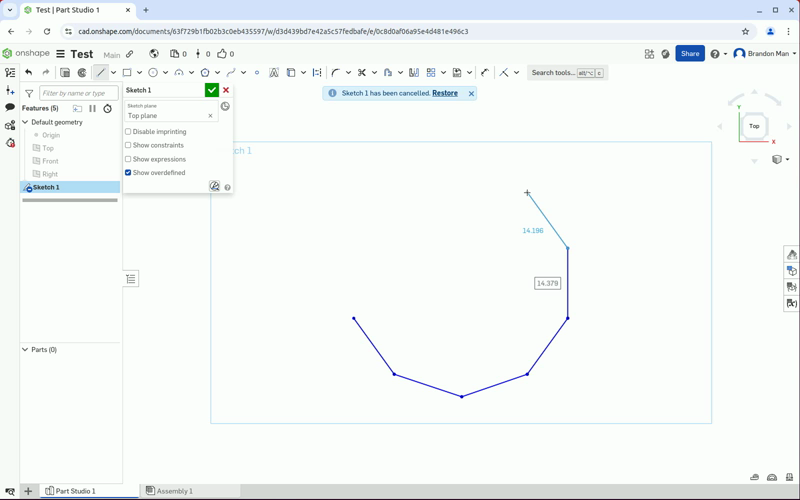
key_up(shift)
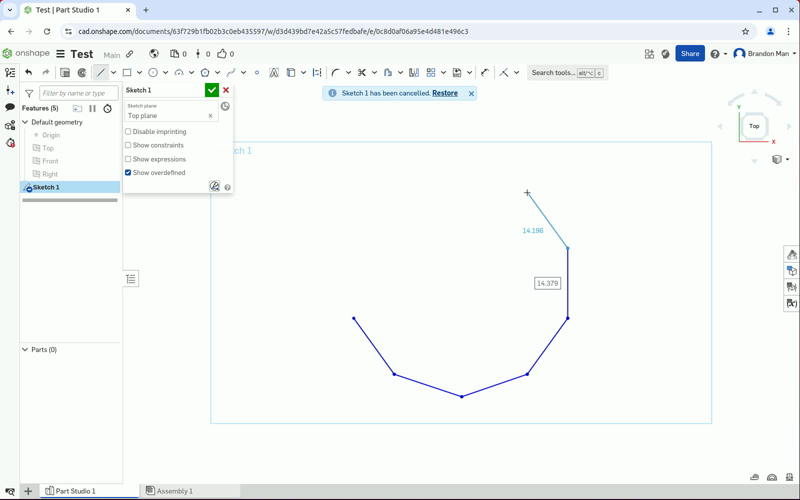
key_down(shift)
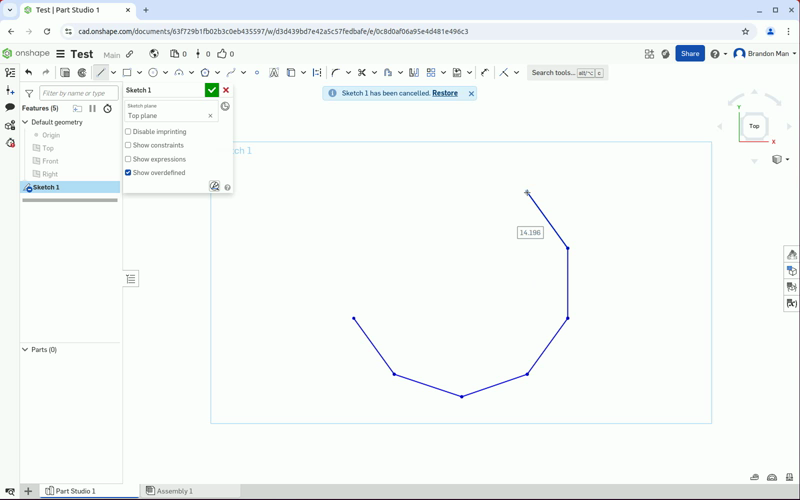
mouse_move(461, 171)
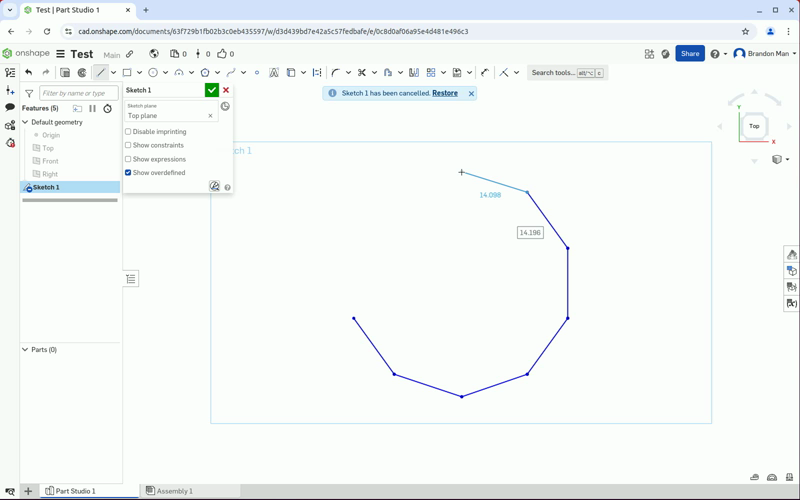
click(461, 171)
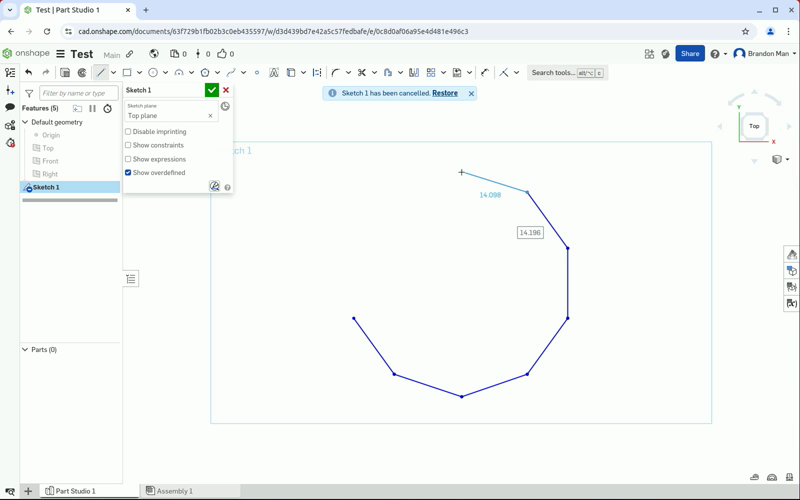
key_up(shift)
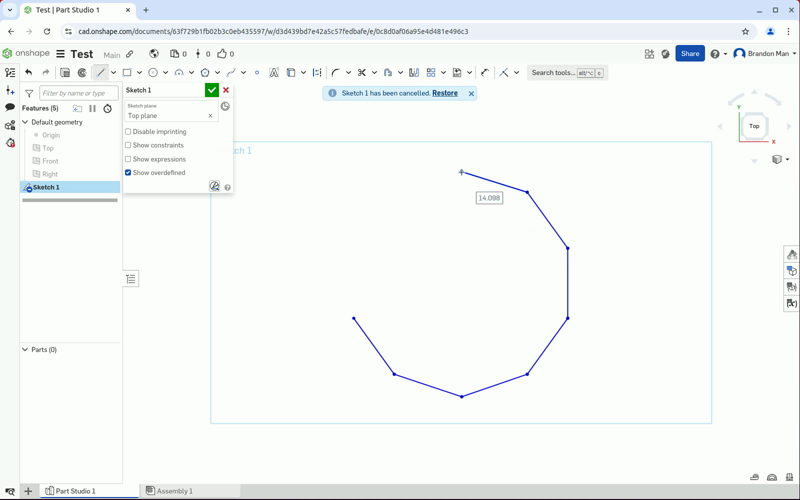
key_down(shift)
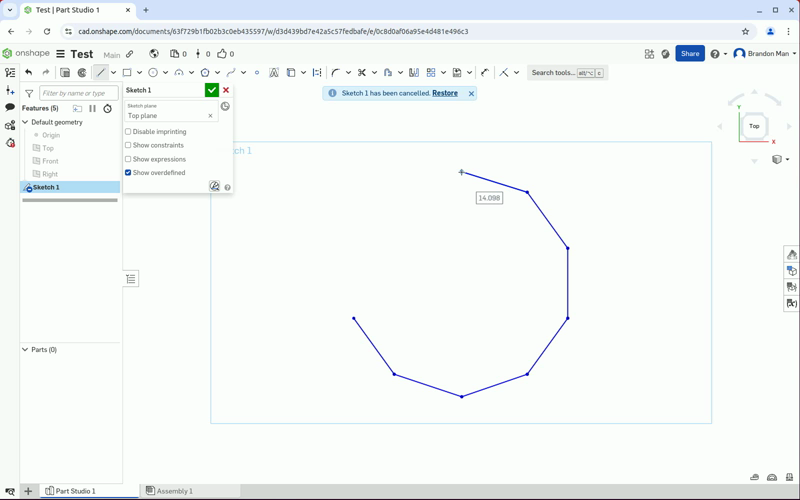
mouse_move(394, 192)
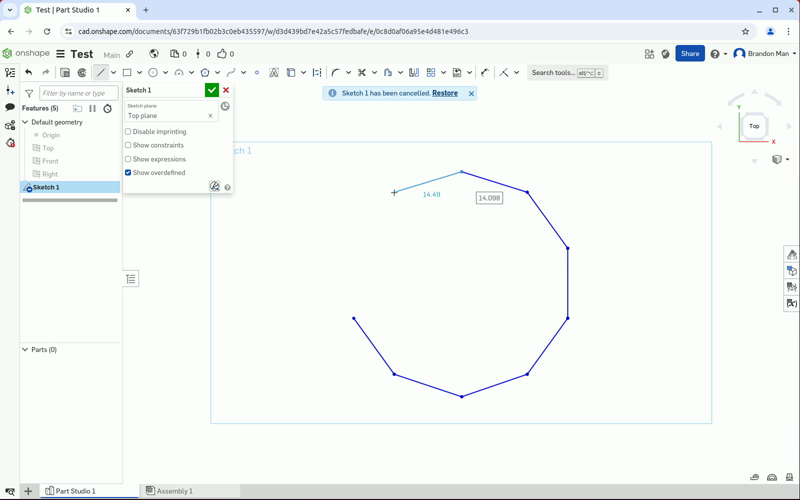
click(394, 192)
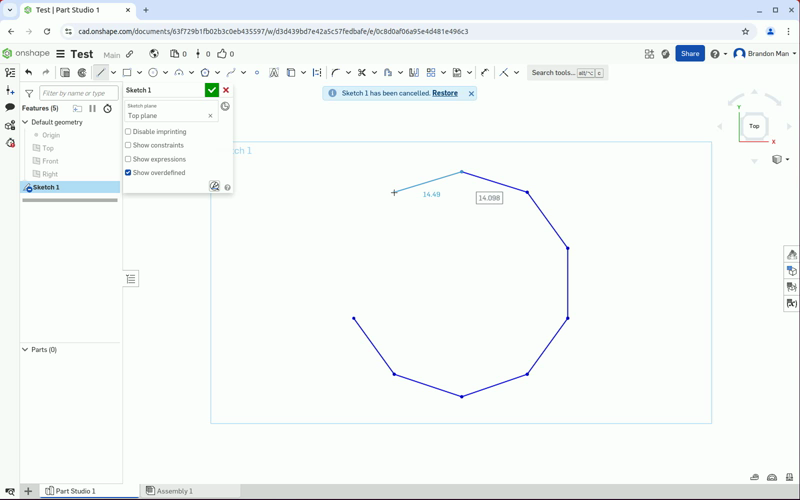
key_up(shift)
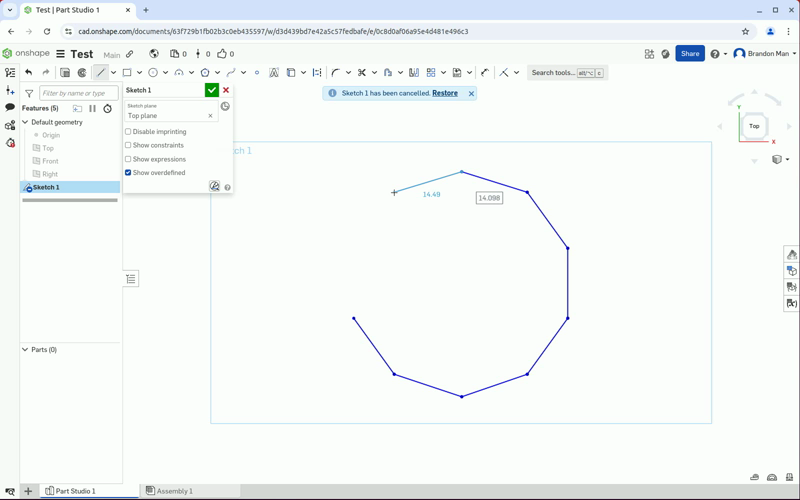
key_down(shift)
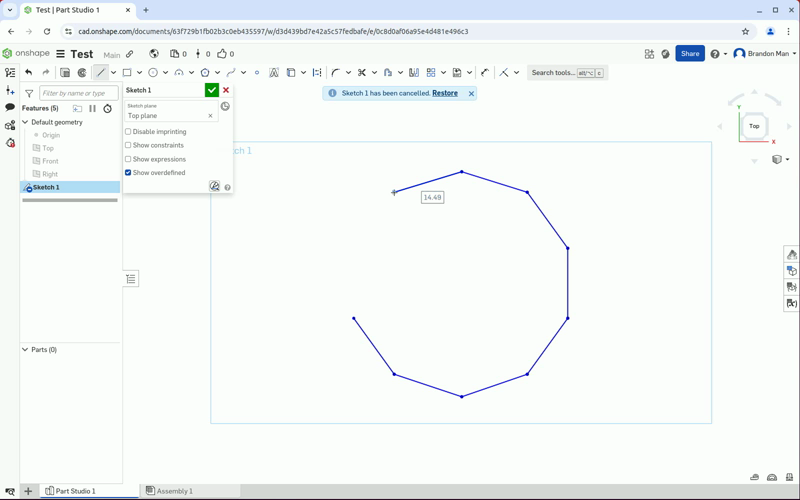
mouse_move(353, 248)
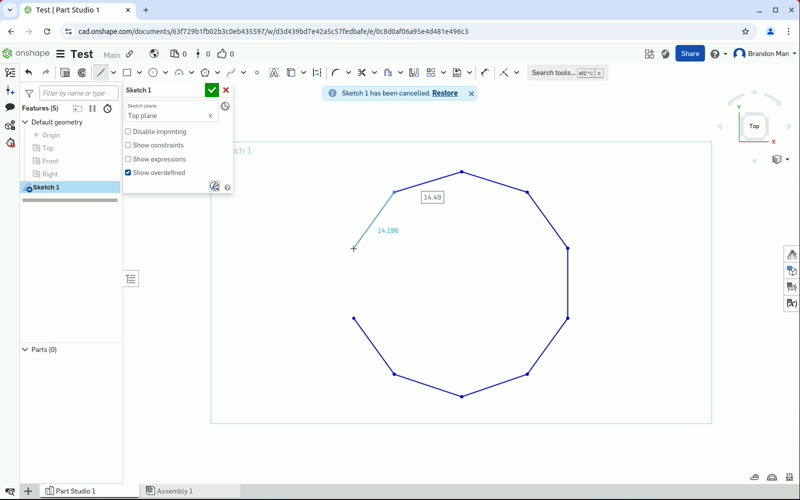
click(353, 248)
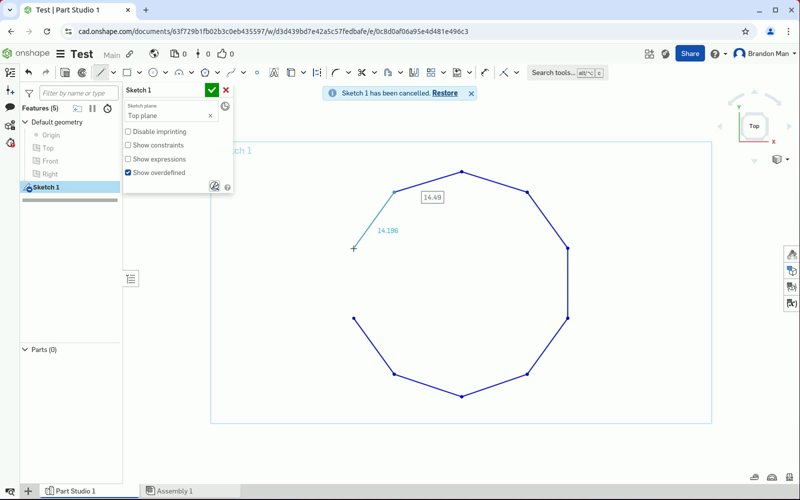
key_up(shift)
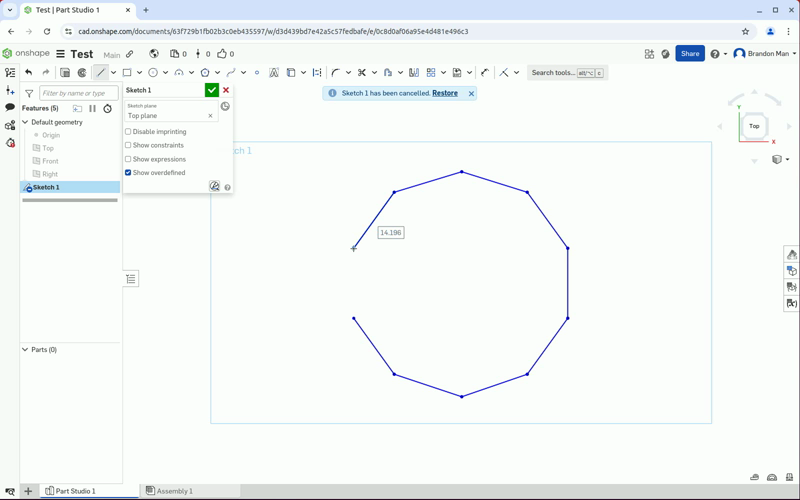
key_down(shift)
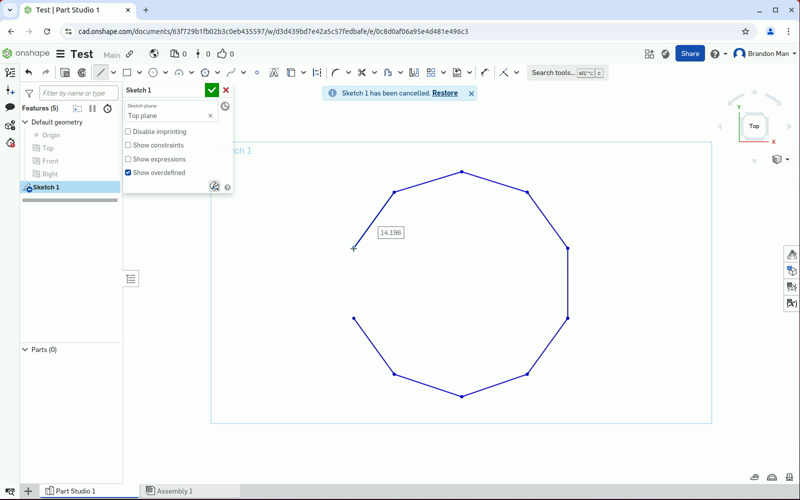
mouse_move(353, 318)
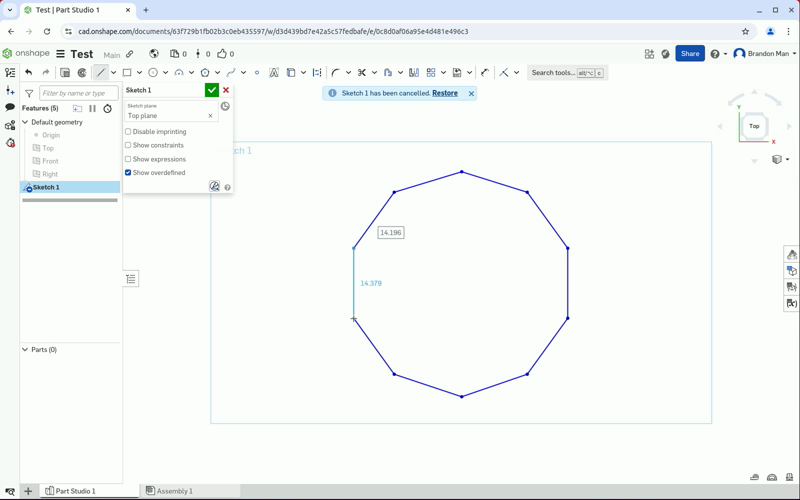
key_up(shift)
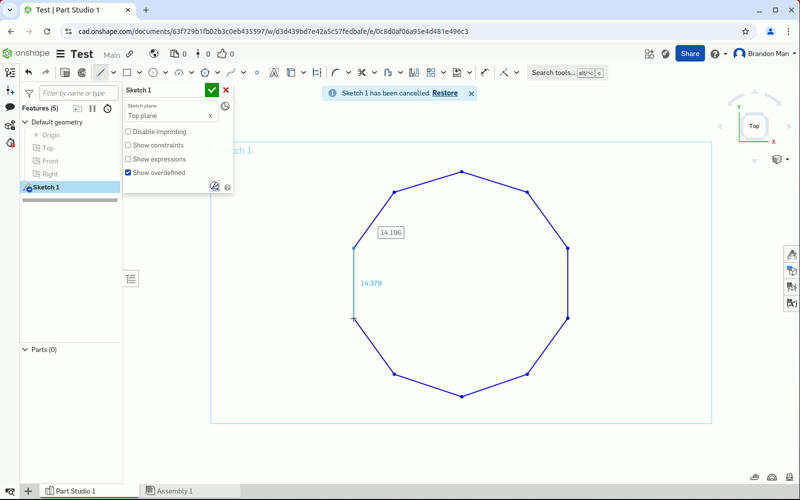
click(353, 318)
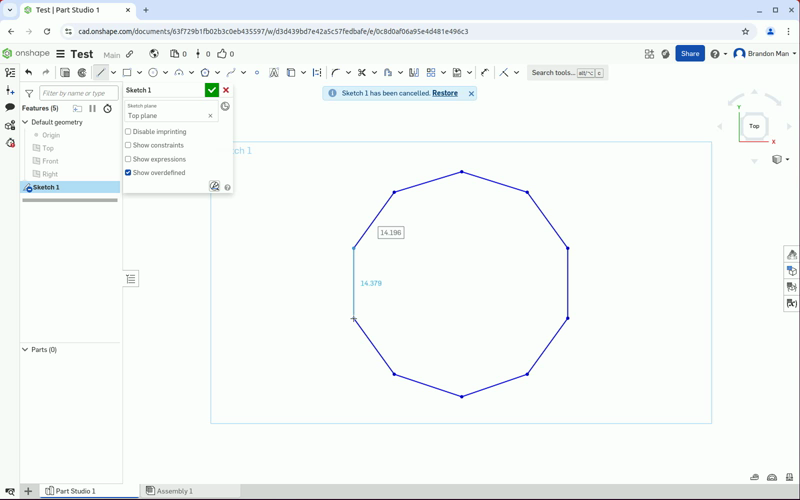
key(esc)
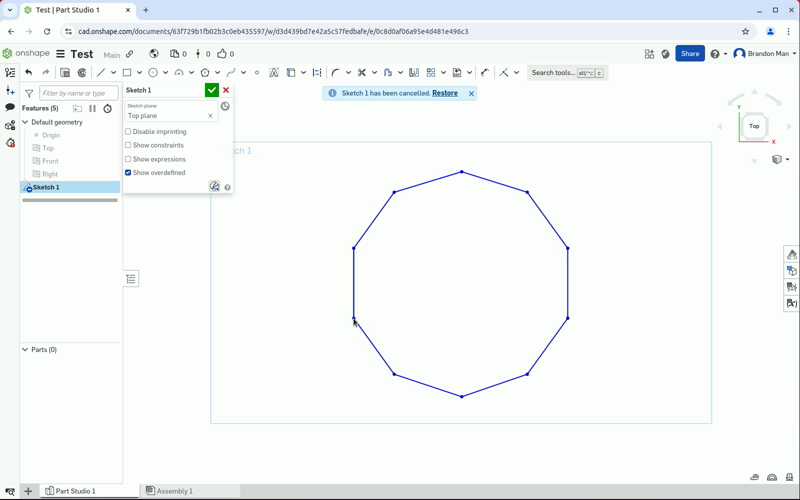
mouse_move(446, 203)
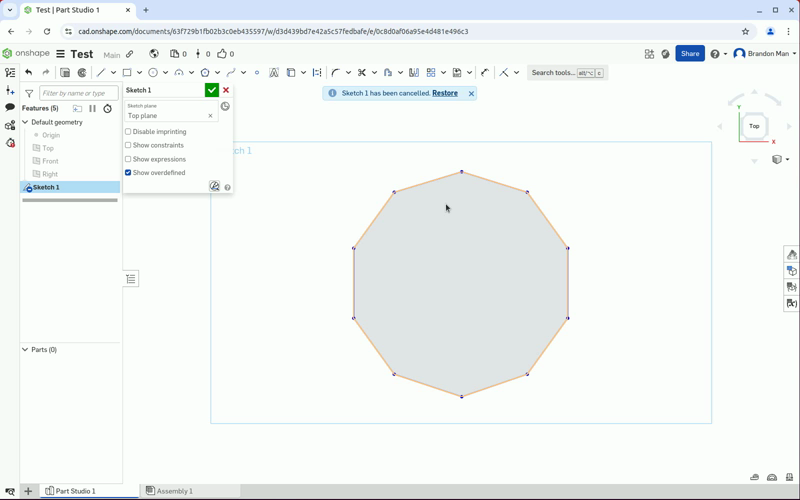
click(446, 203)
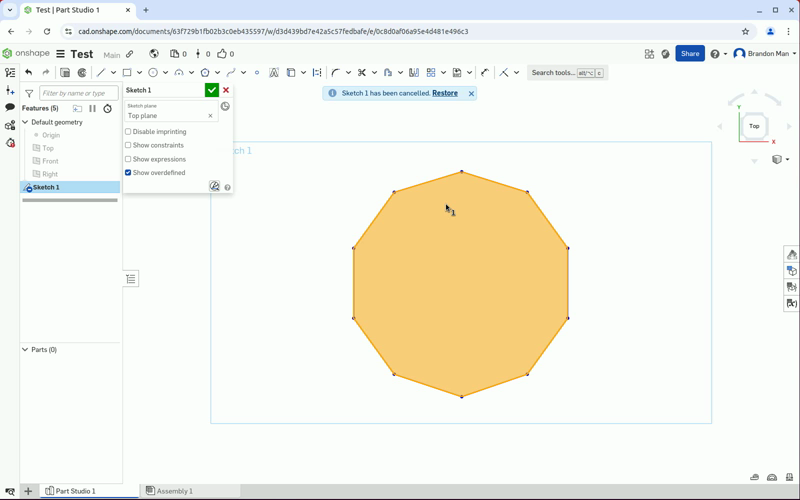
mouse_move(73, 352)
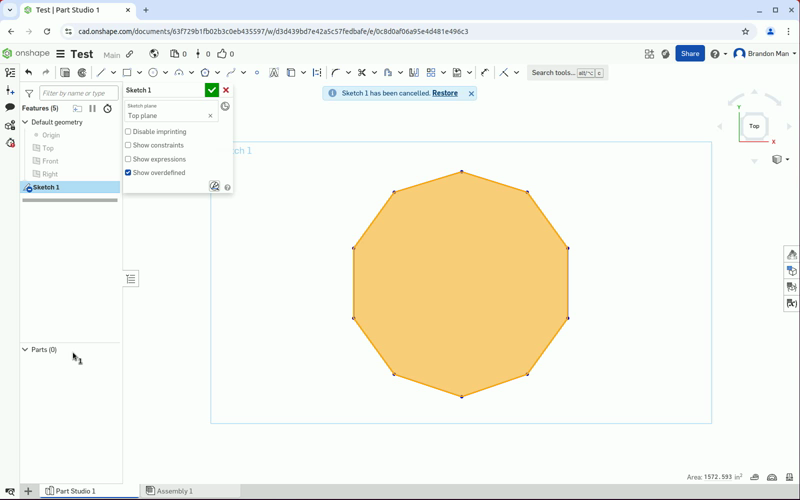
key(shift+y)
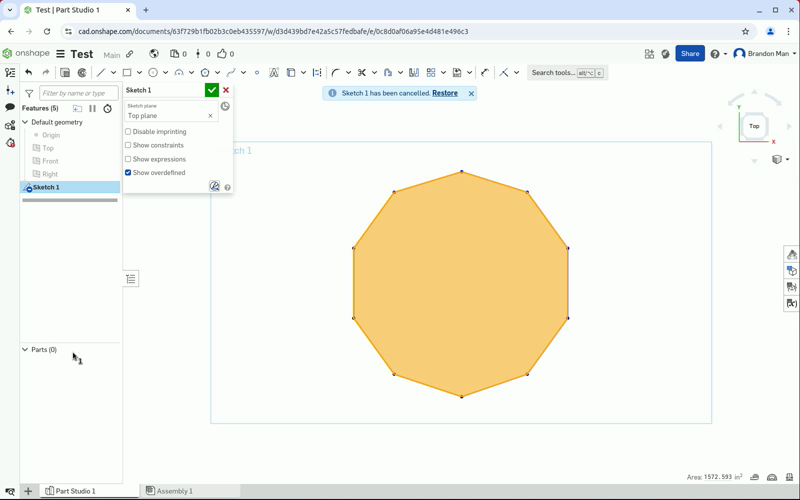
key(shift+e)
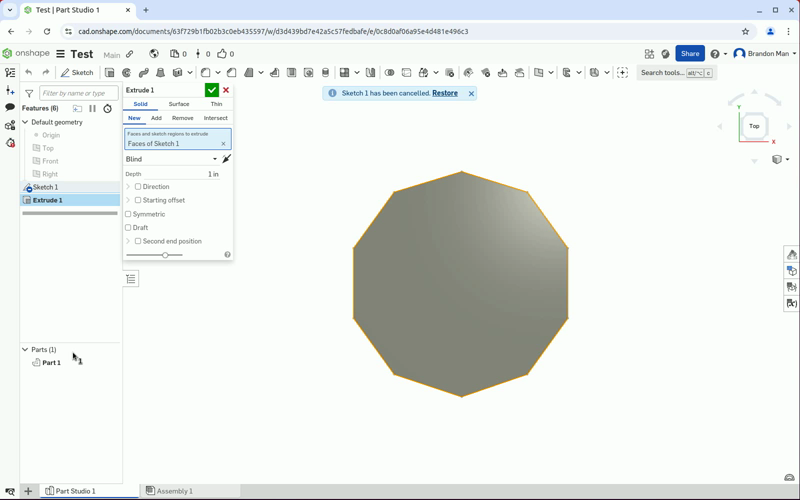
mouse_move(143, 106)
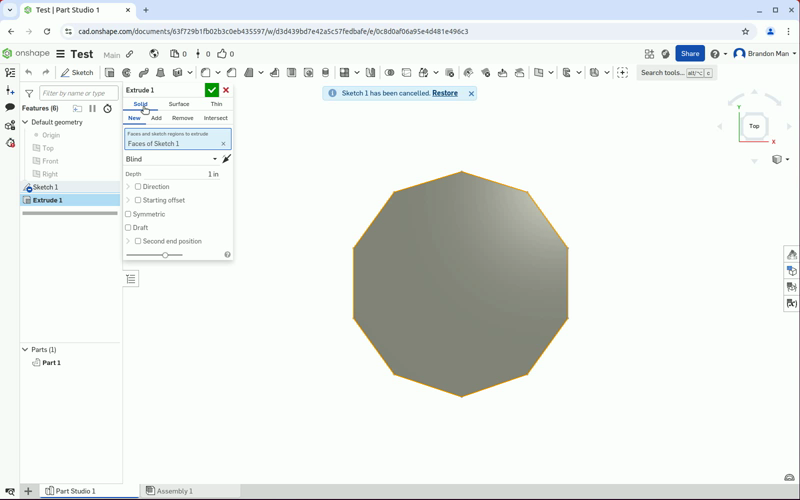
click(143, 106)
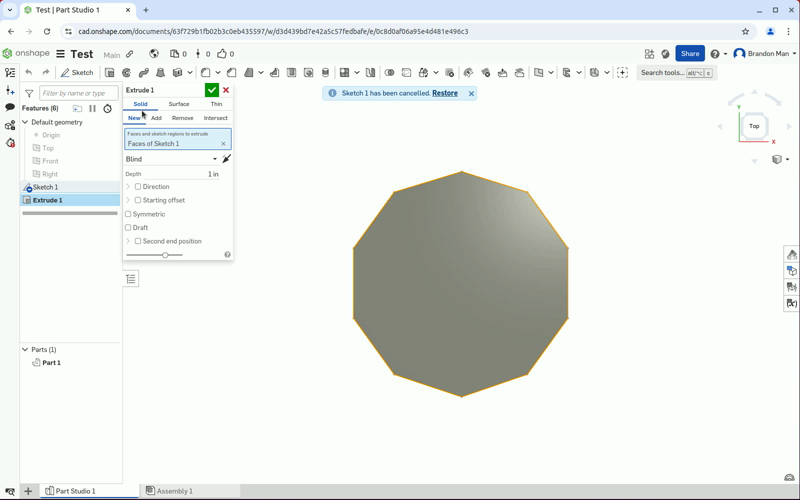
mouse_move(137, 120)
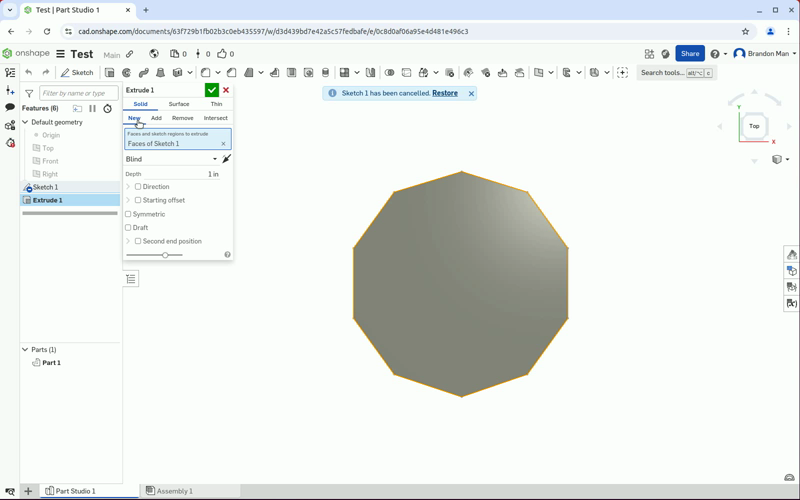
click(137, 120)
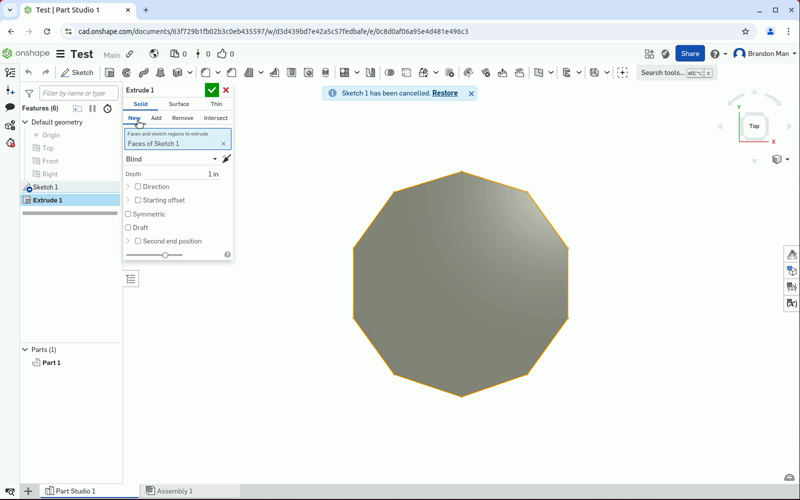
key(tab, 4)
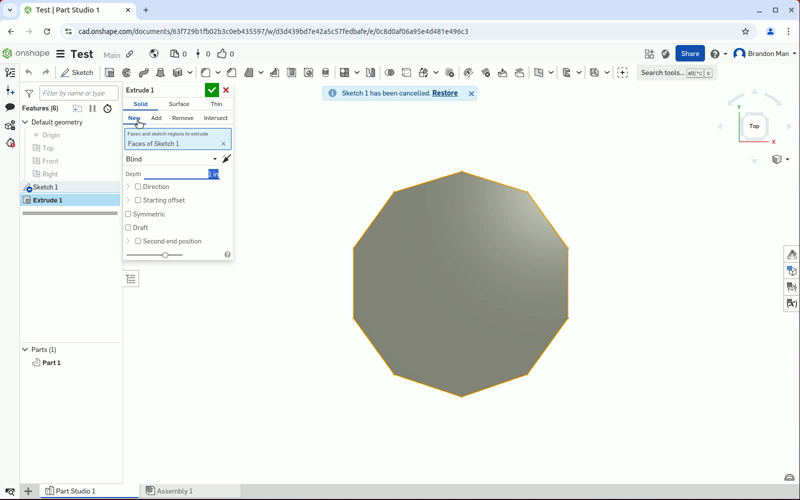
text(2.407)
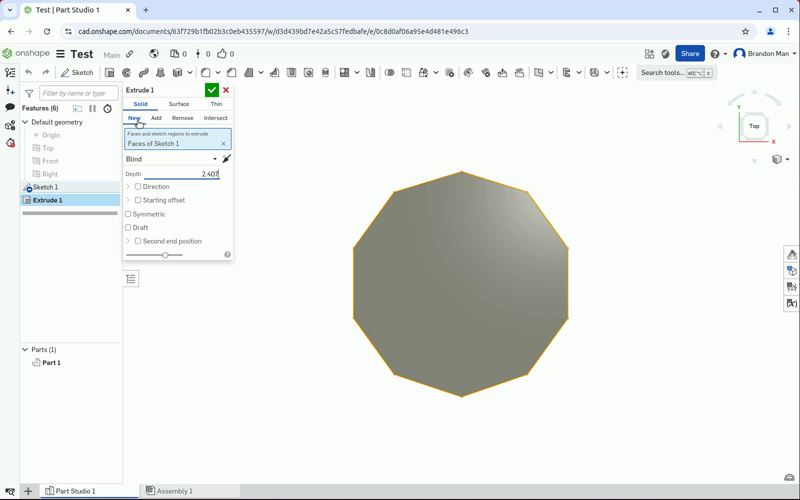
key(enter)
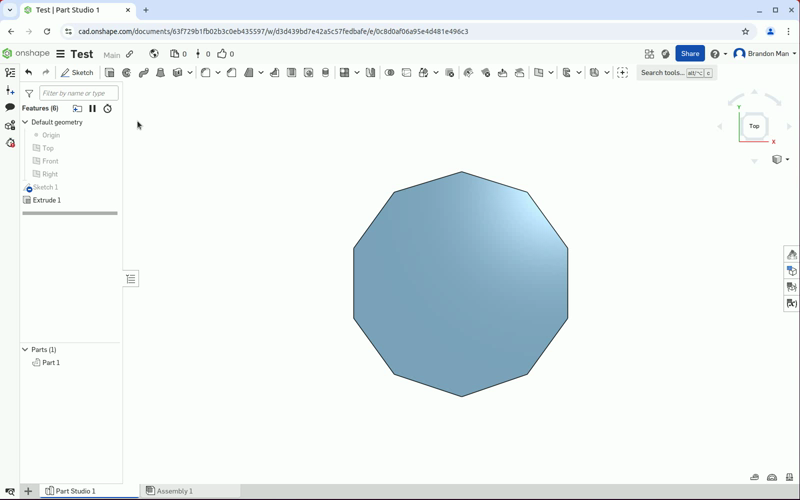
key(shift+h)
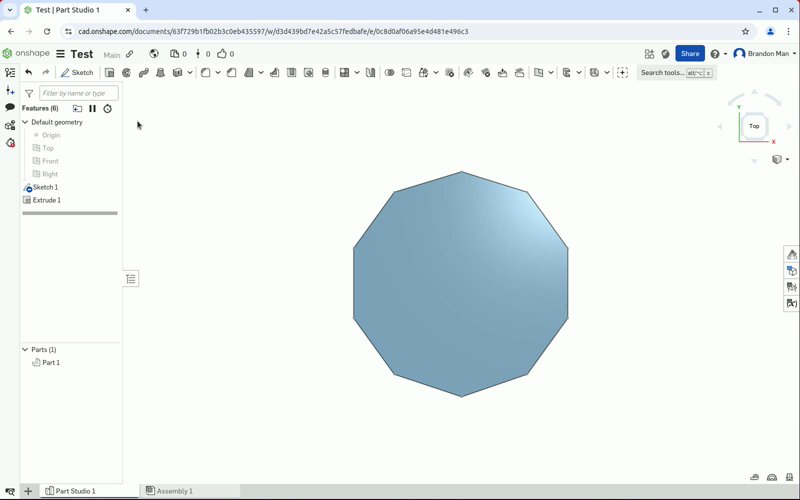
key(shift+h)
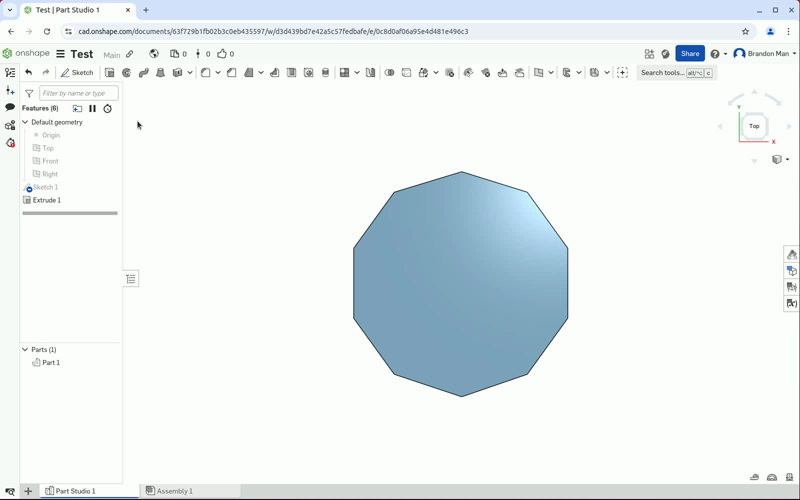
mouse_move(73, 189)
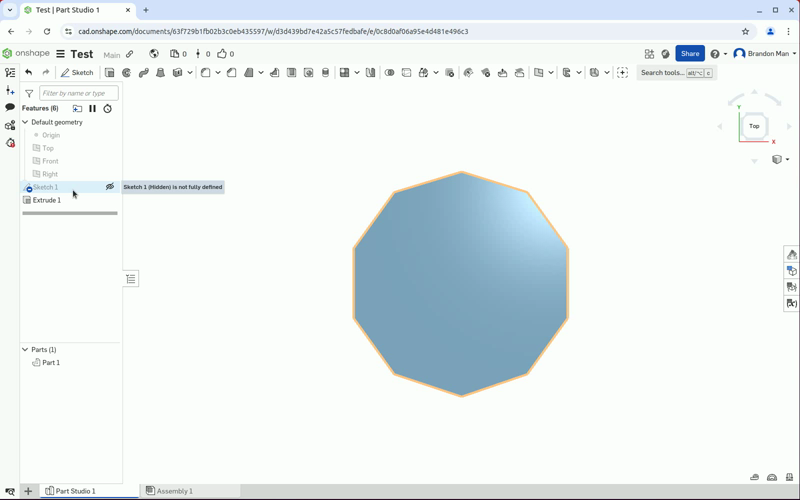
click(73, 189)
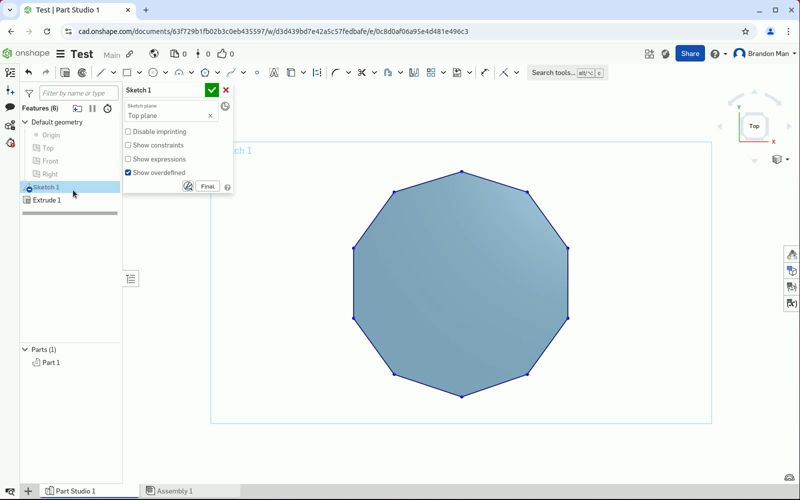
mouse_move(229, 92)
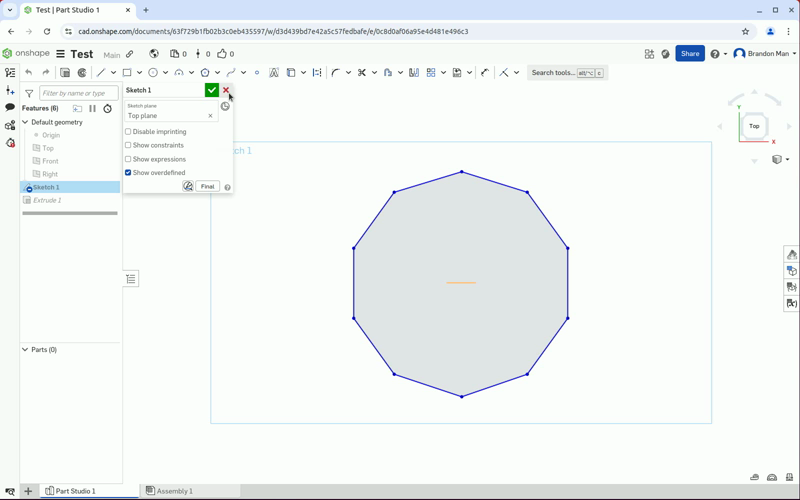
click(229, 92)
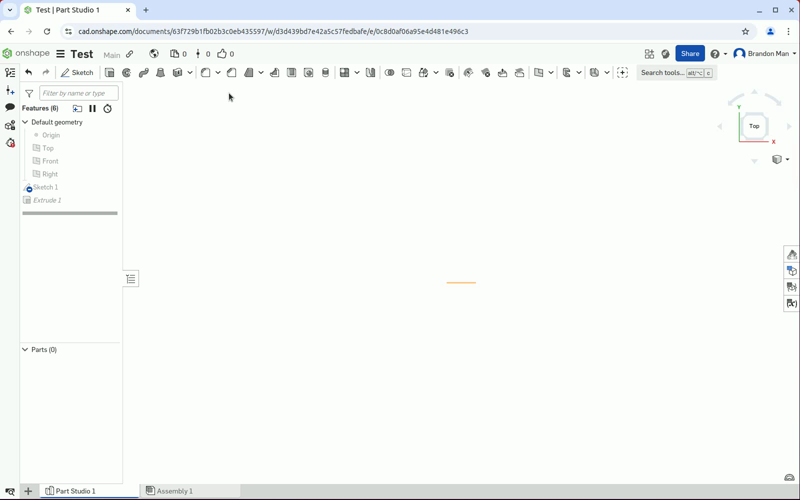
mouse_move(541, 75)
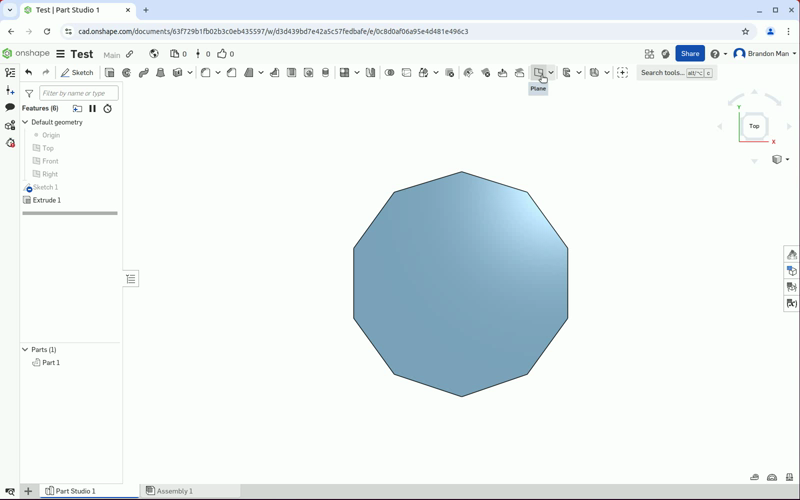
click(541, 75)
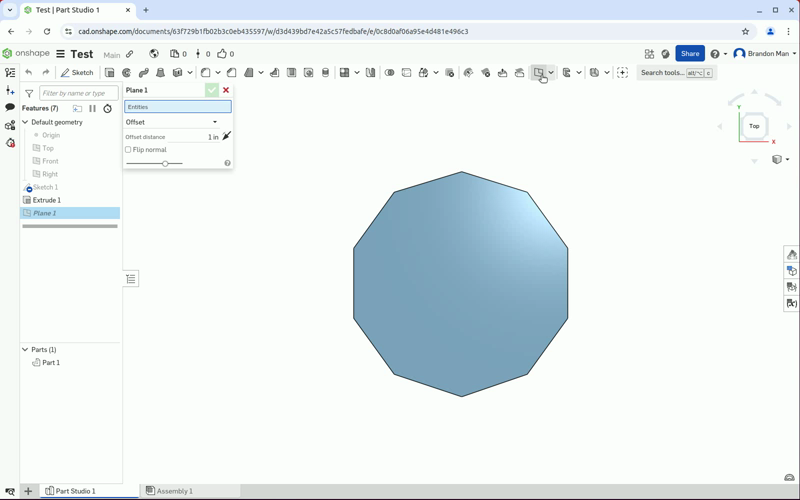
mouse_move(73, 150)
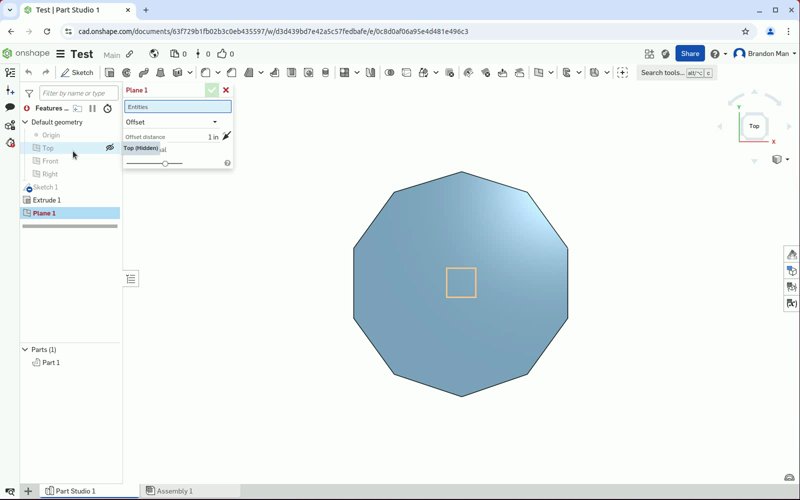
click(73, 150)
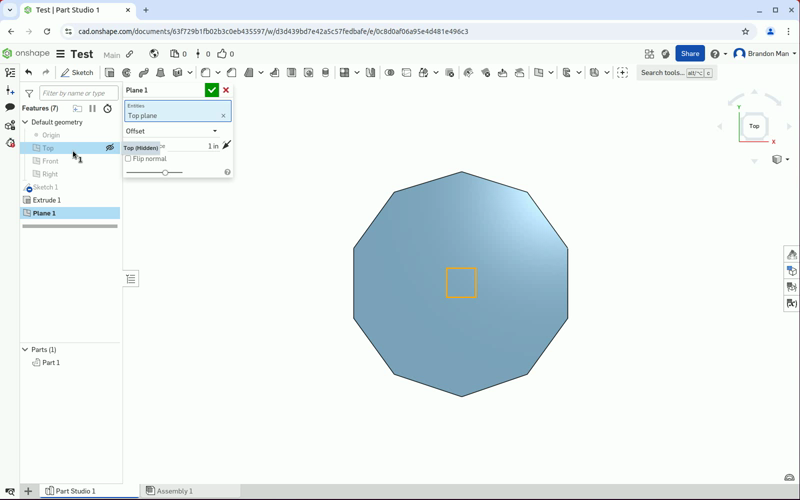
key(tab, 2)
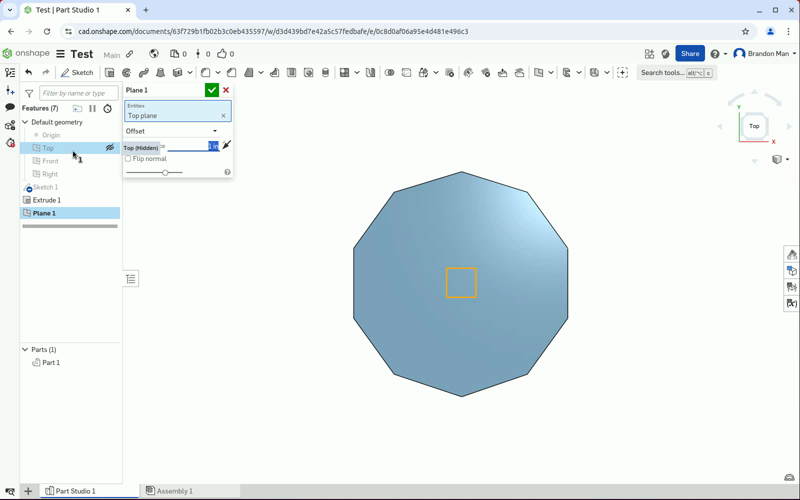
text(2.403)
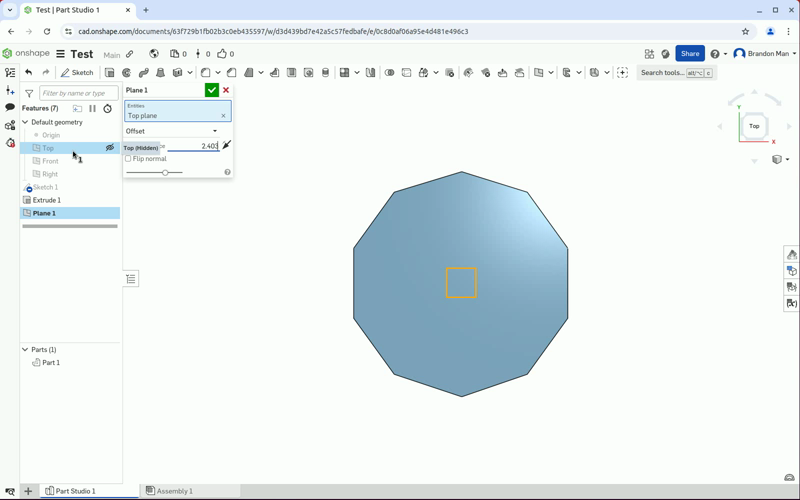
key(enter, 2)
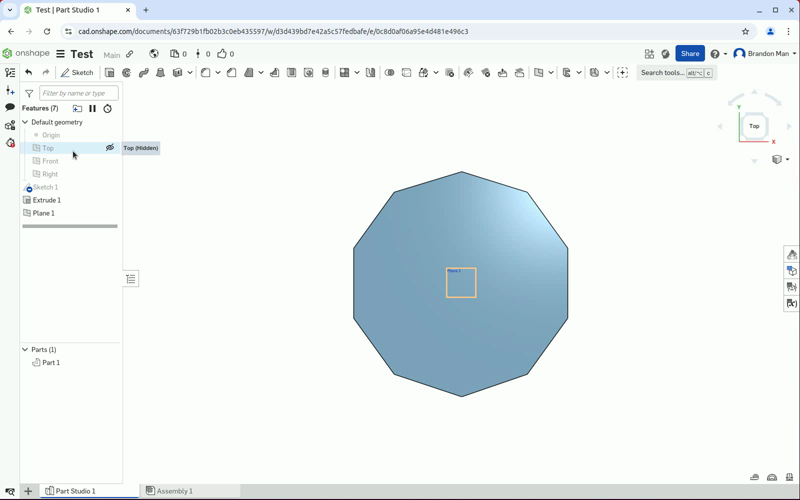
key(shift+s)
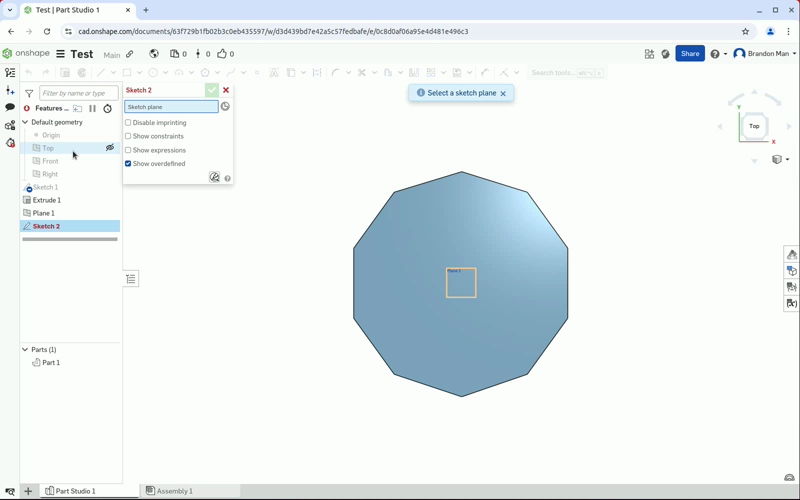
mouse_move(73, 215)
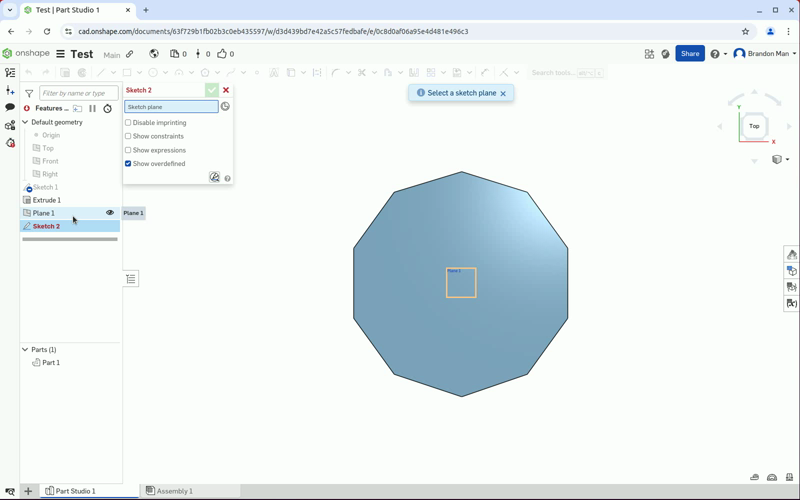
click(73, 215)
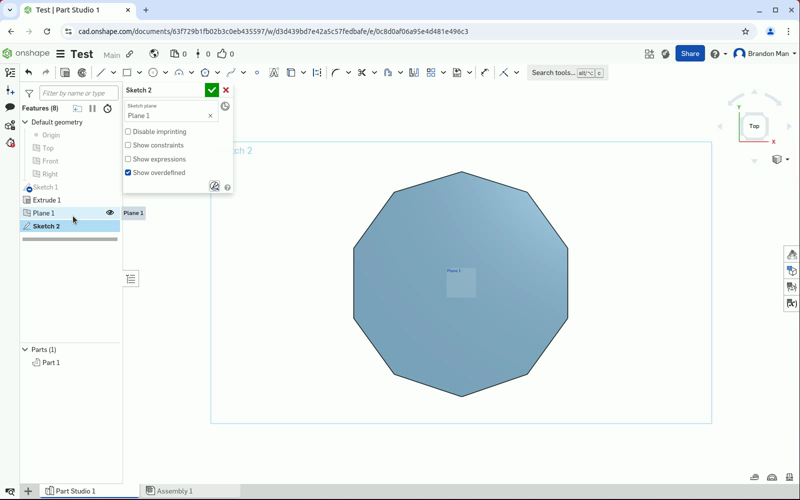
mouse_move(73, 352)
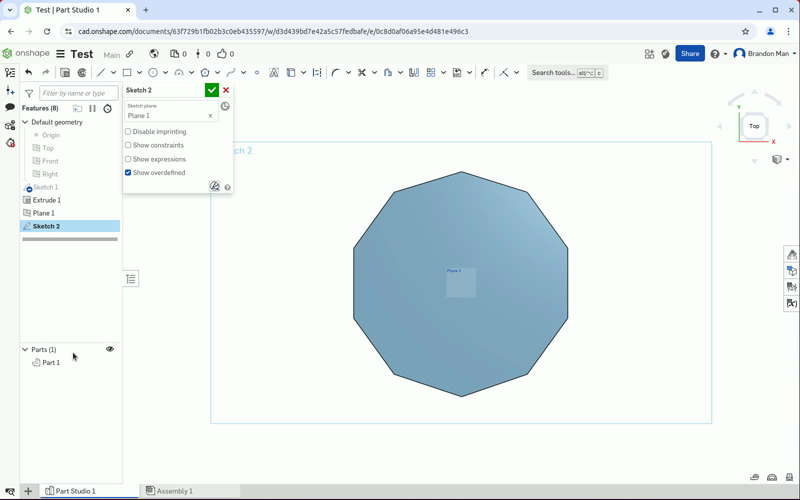
key(y)
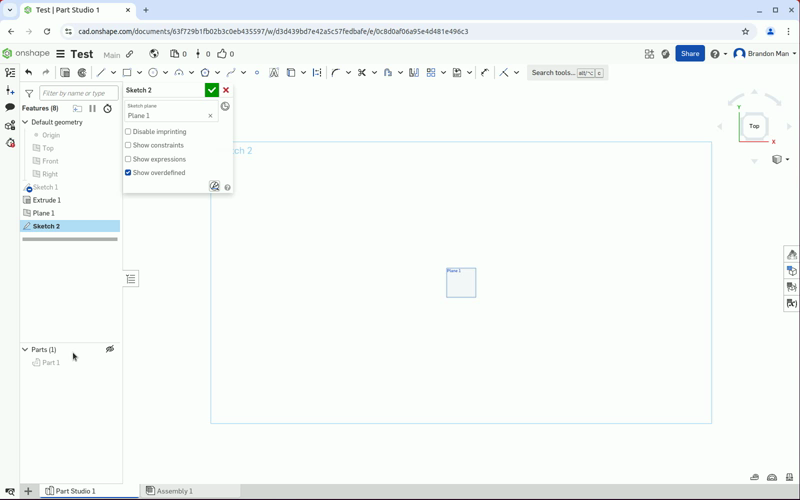
key(c)
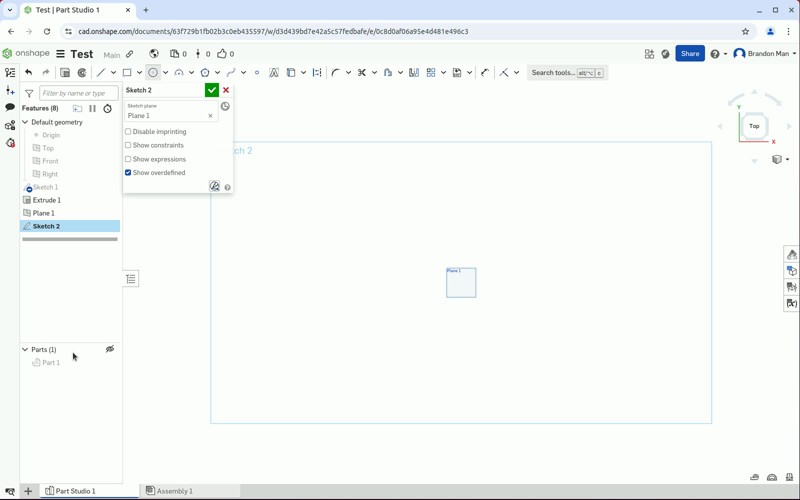
key_down(shift)
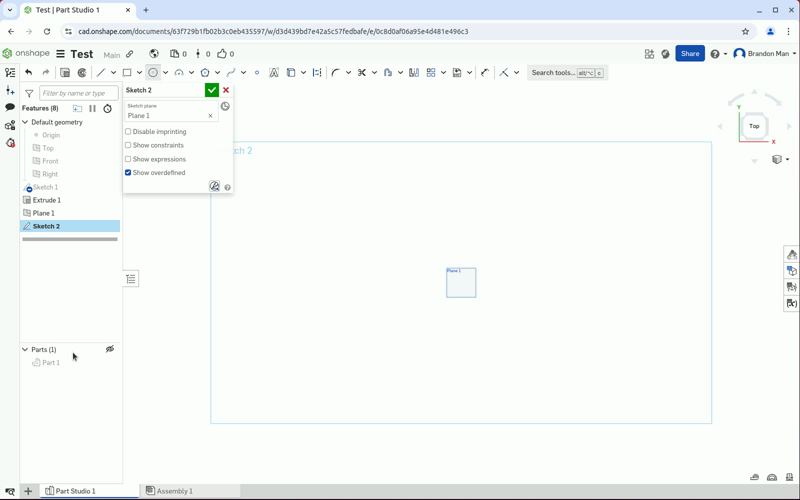
mouse_move(460, 282)
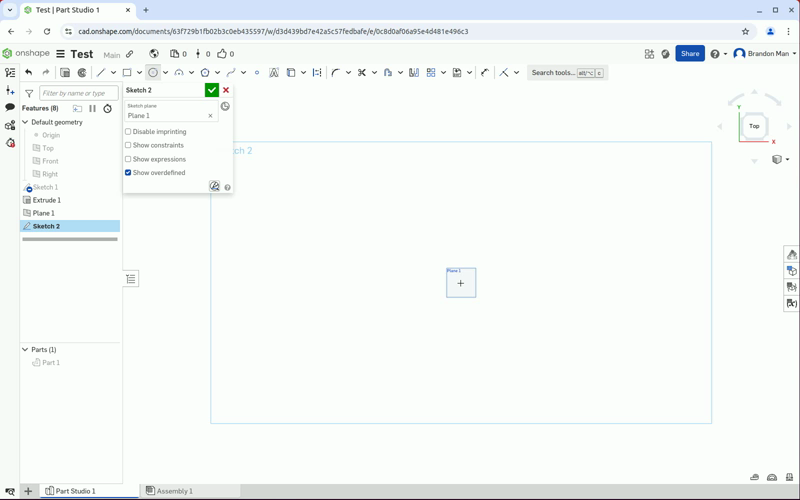
click(460, 282)
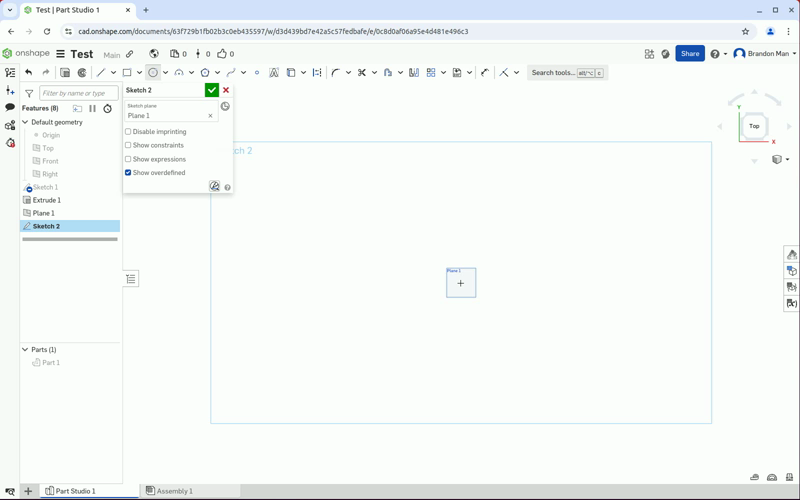
key_up(shift)
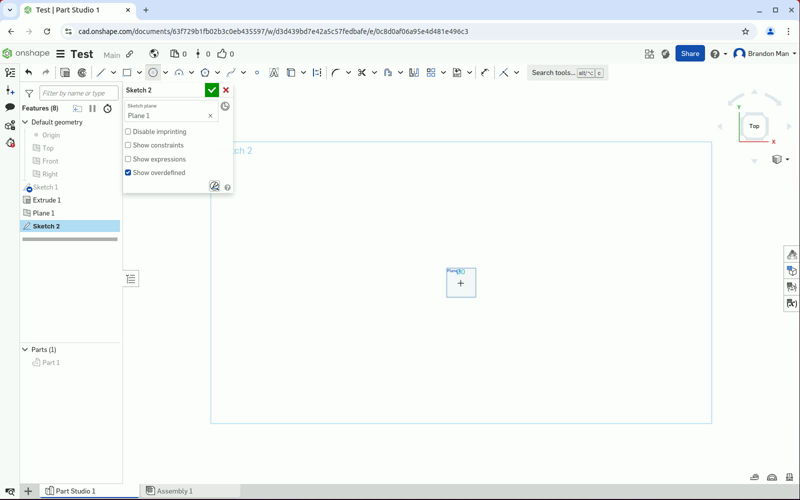
mouse_move(510, 282)
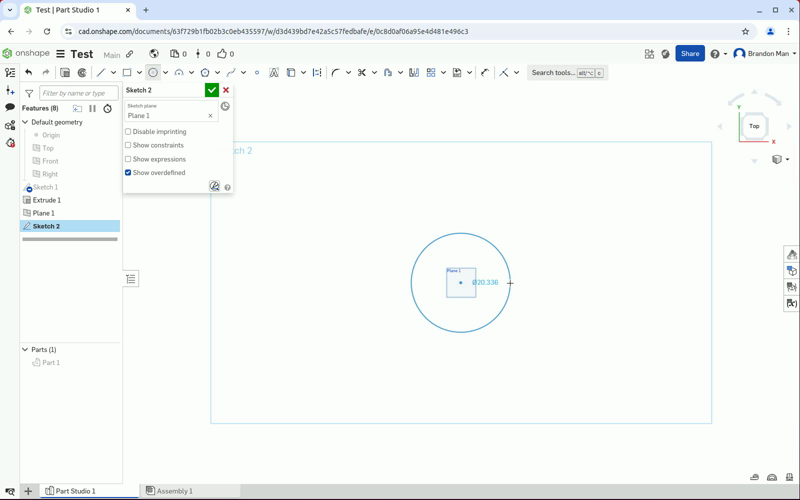
click(510, 282)
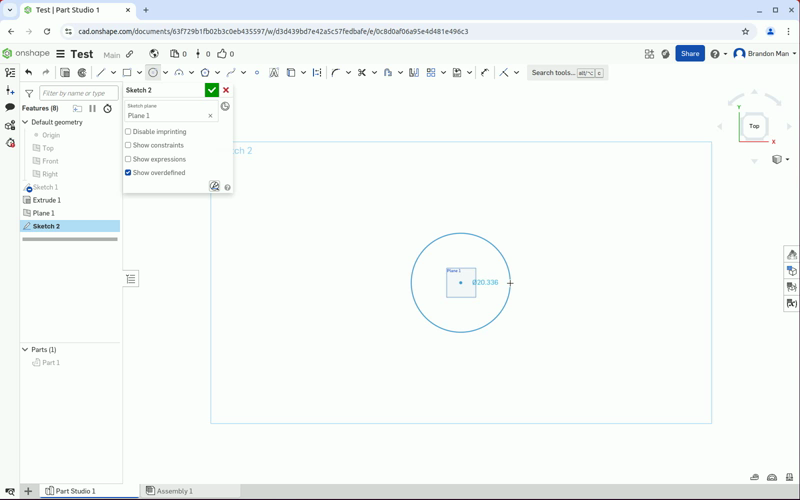
key(esc)
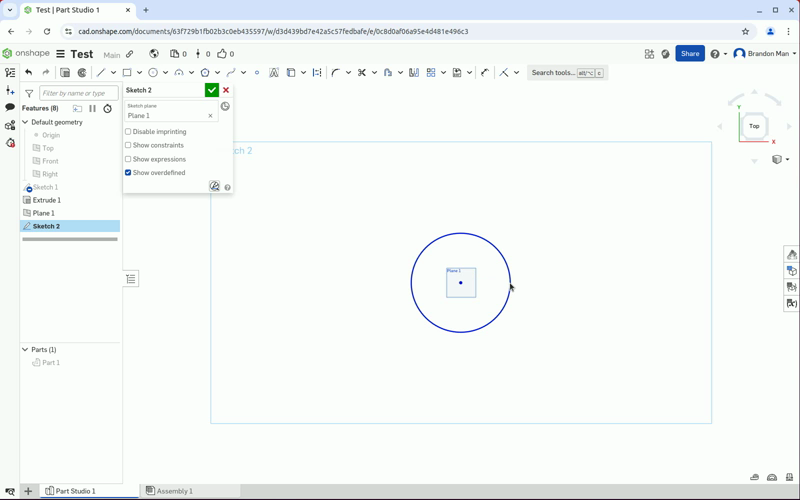
mouse_move(444, 306)
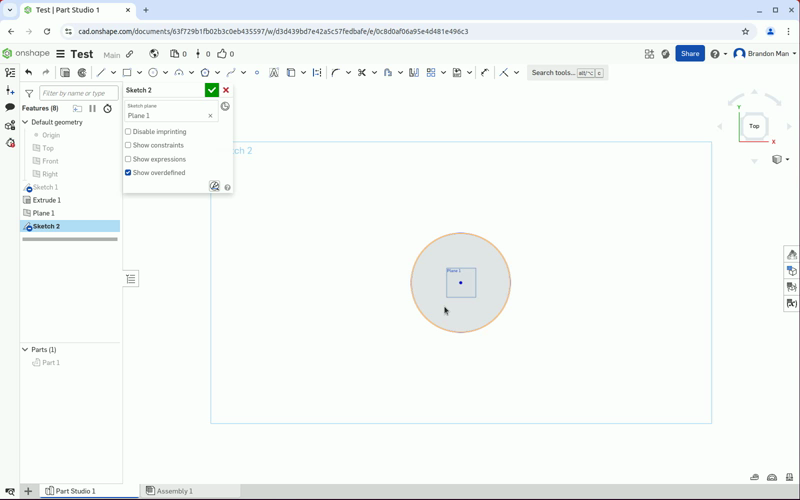
click(444, 306)
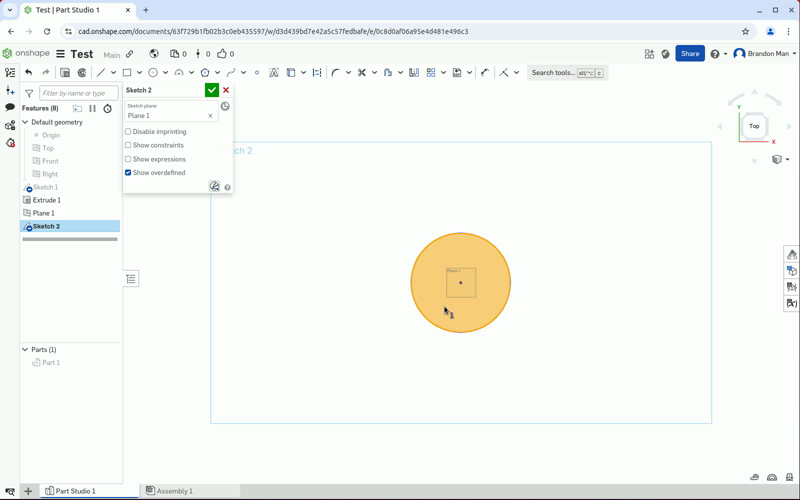
mouse_move(73, 352)
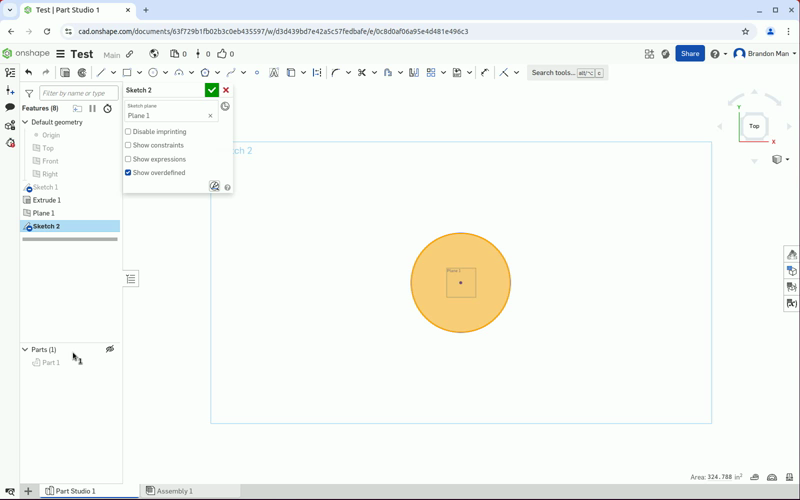
key(shift+y)
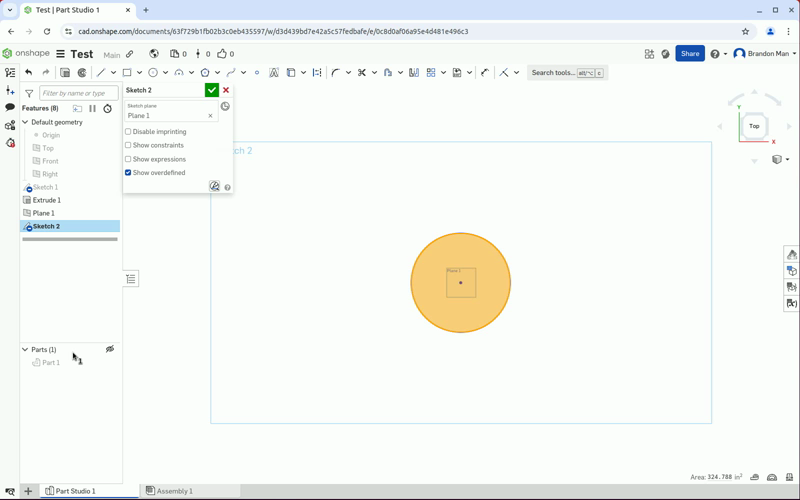
key(shift+e)
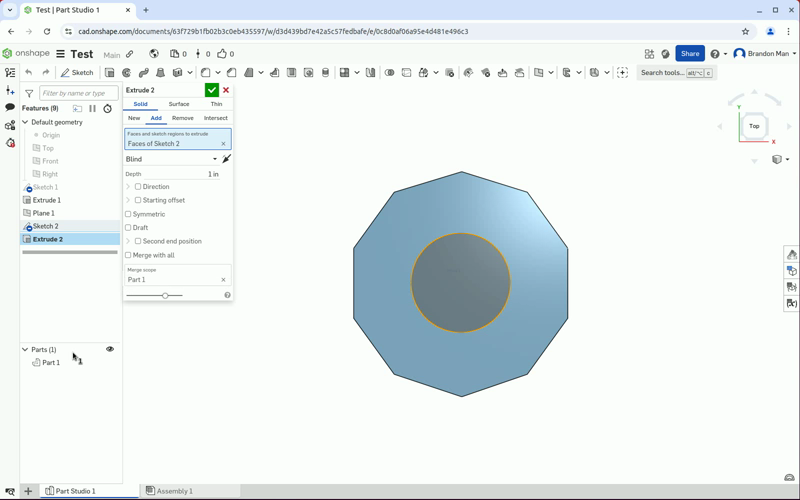
mouse_move(143, 106)
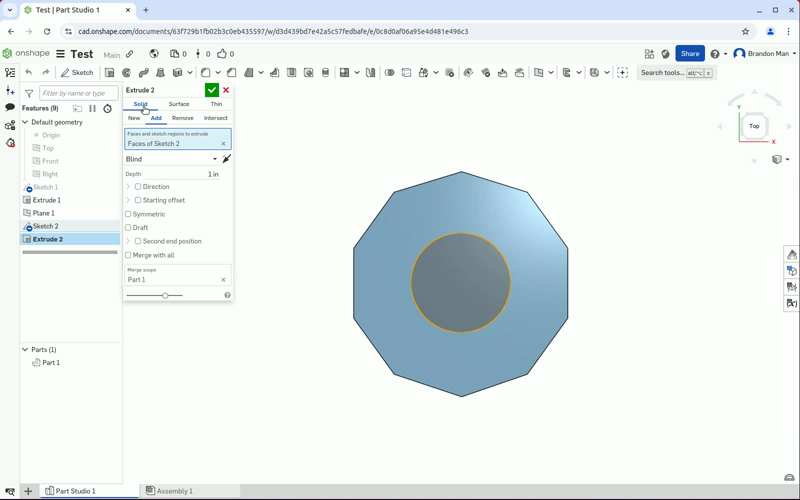
click(143, 106)
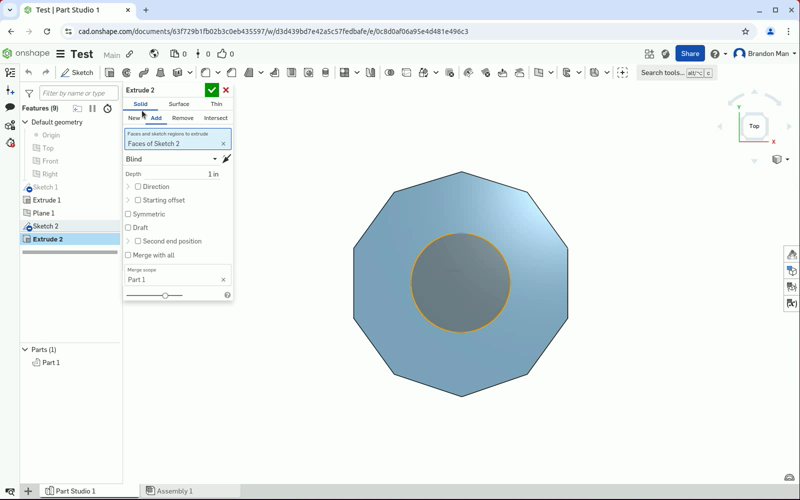
mouse_move(137, 120)
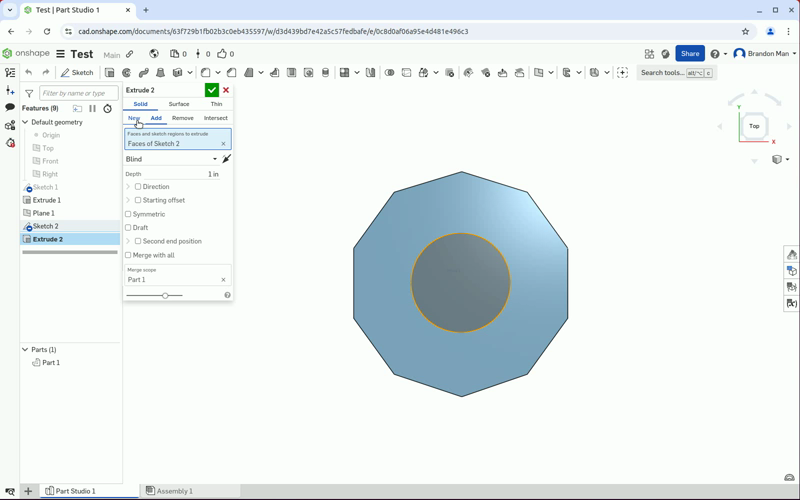
click(137, 120)
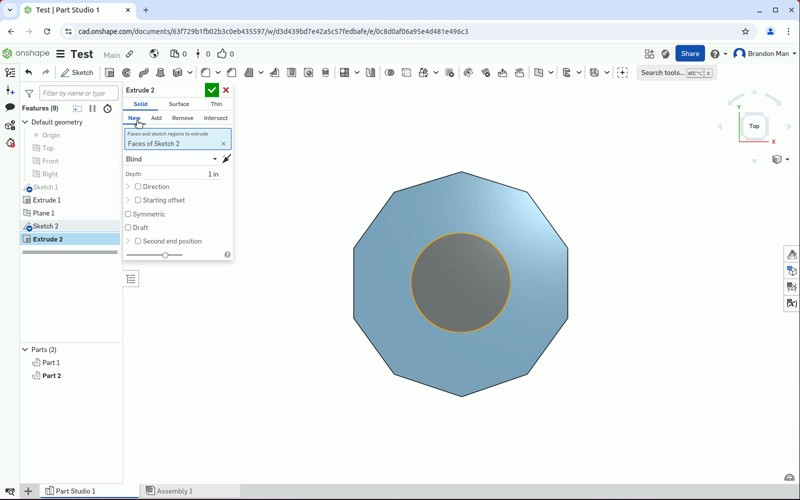
key(tab, 4)
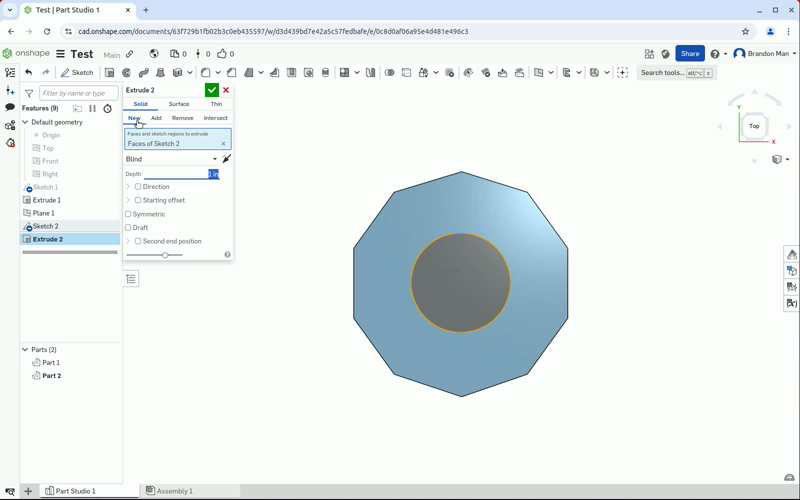
text(2.407)
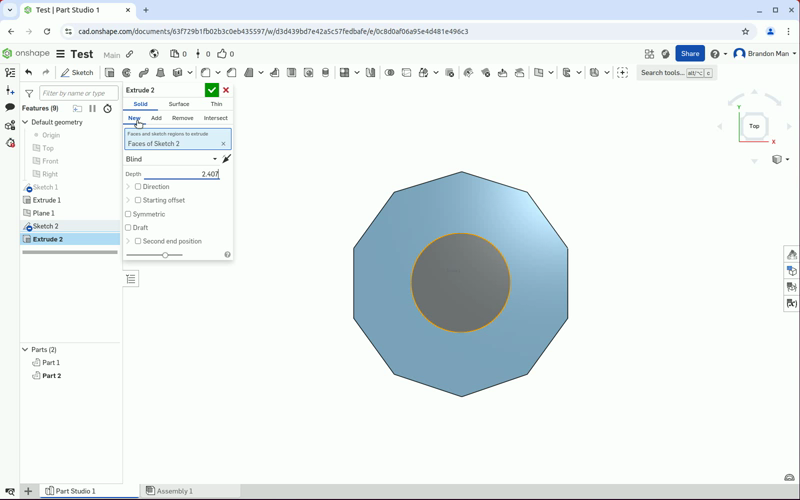
key(enter)
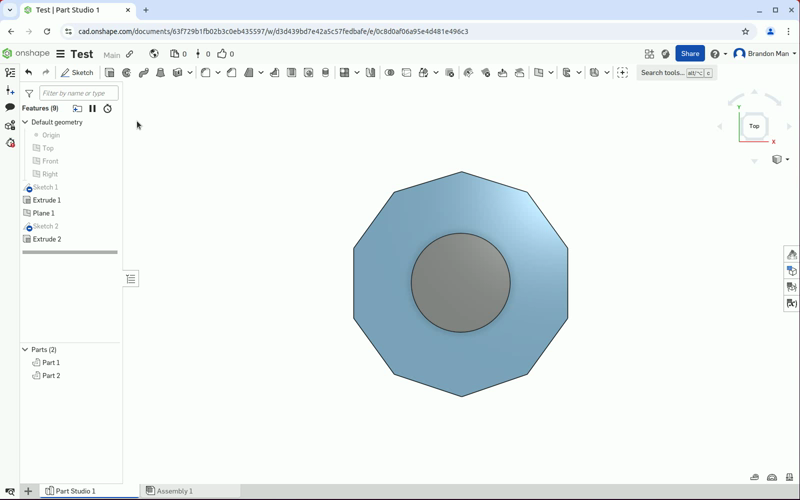
key(shift+h)
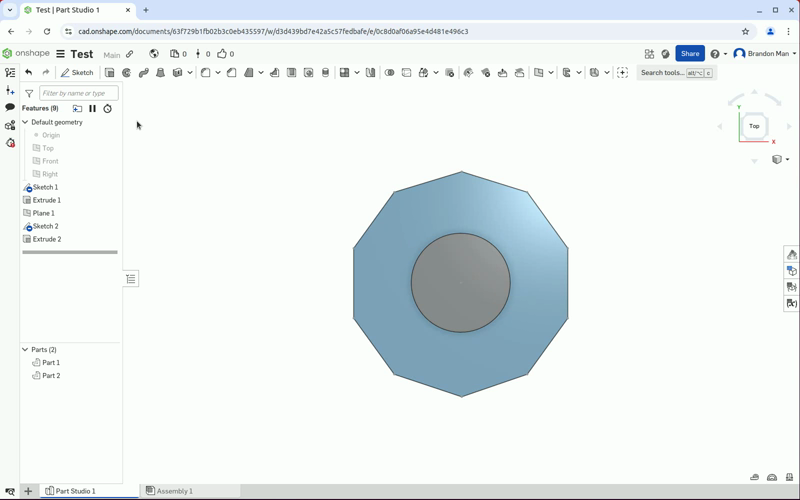
key(shift+h)
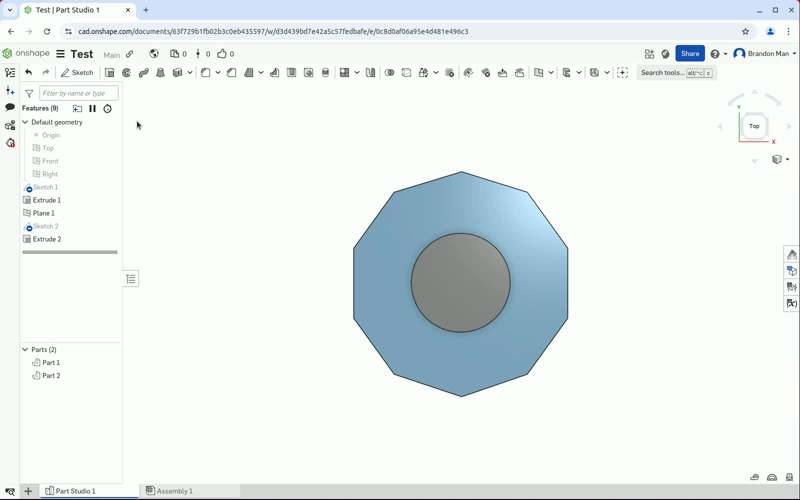
mouse_move(73, 189)
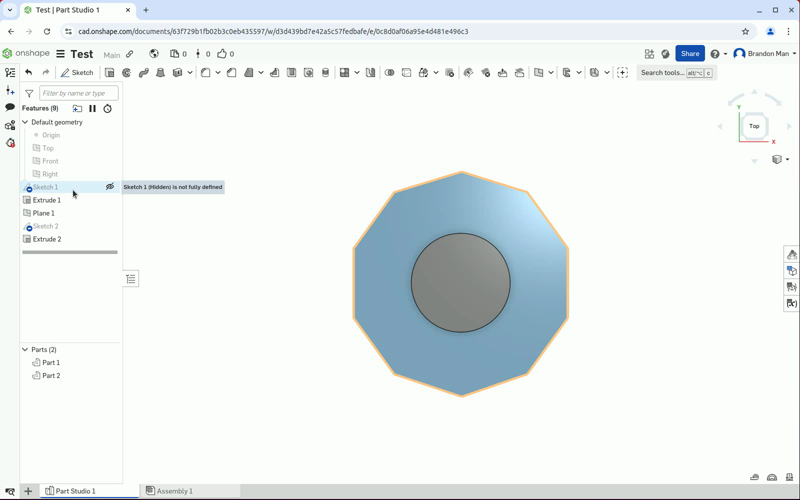
click(73, 189)
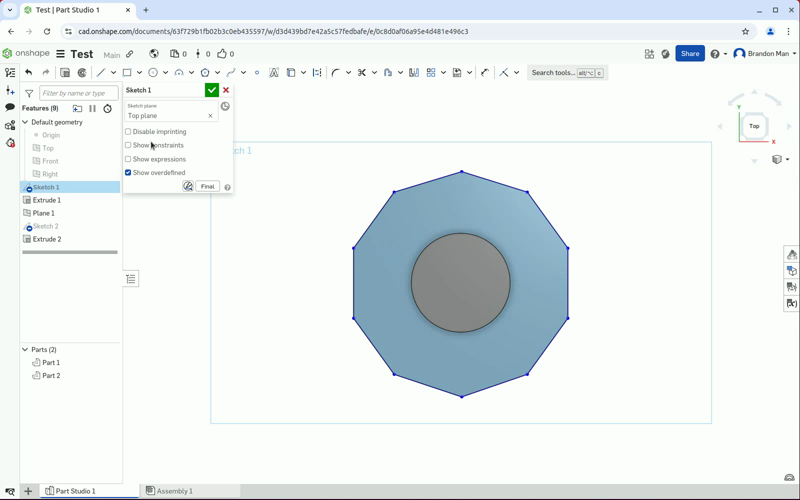
mouse_move(229, 92)
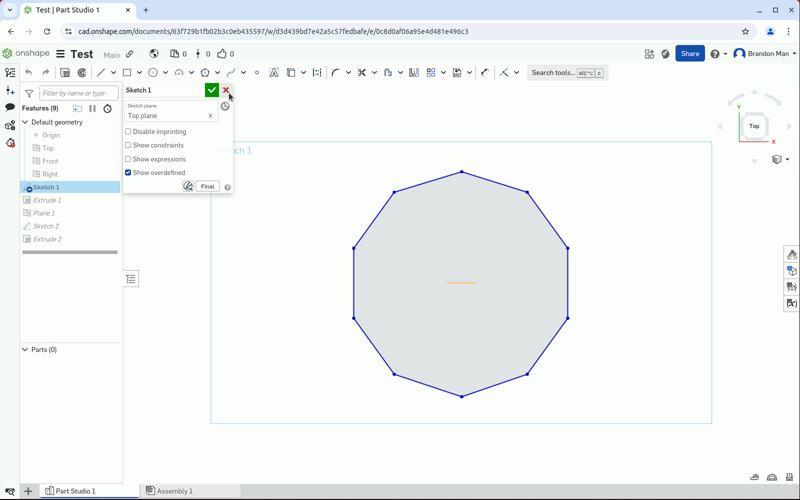
click(229, 92)
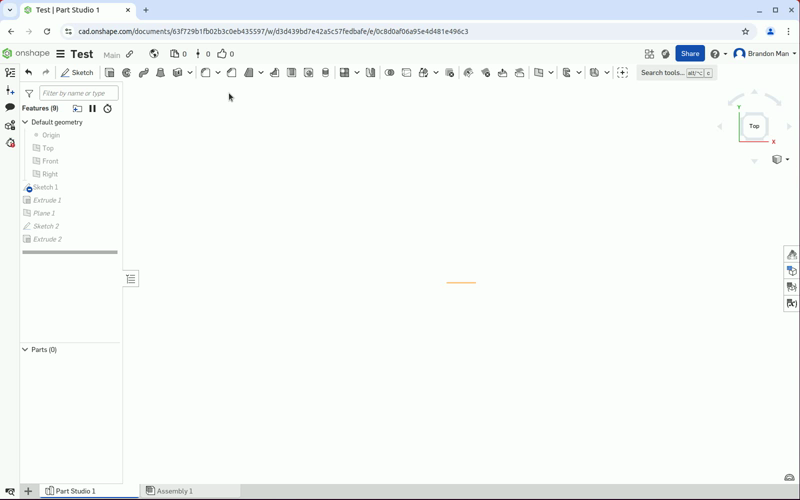
mouse_move(541, 75)
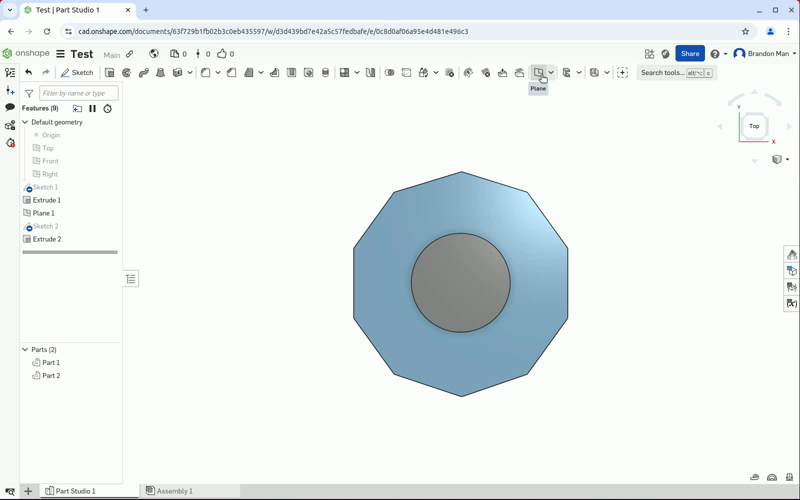
click(541, 75)
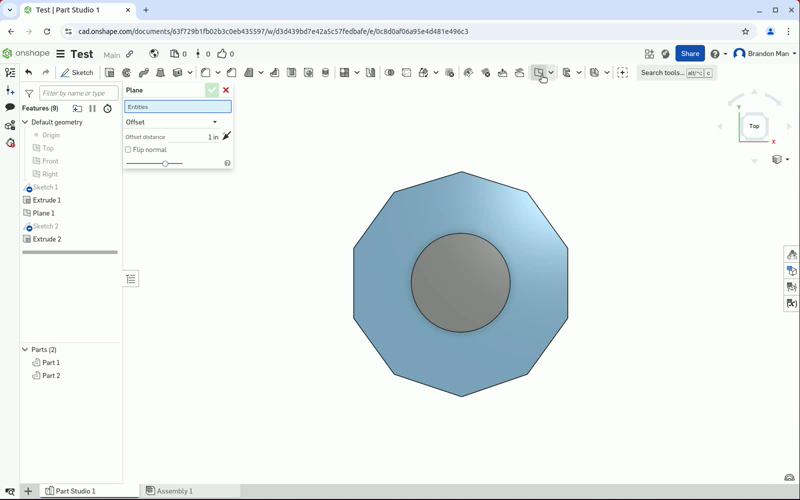
mouse_move(73, 150)
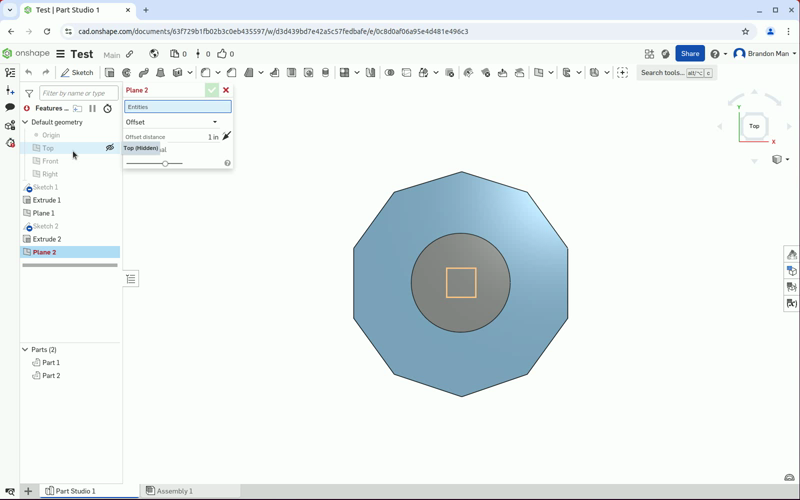
click(73, 150)
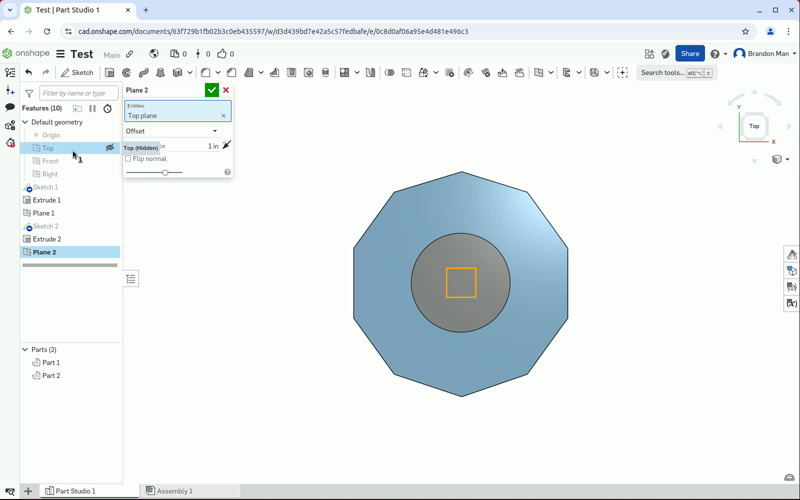
key(tab, 2)
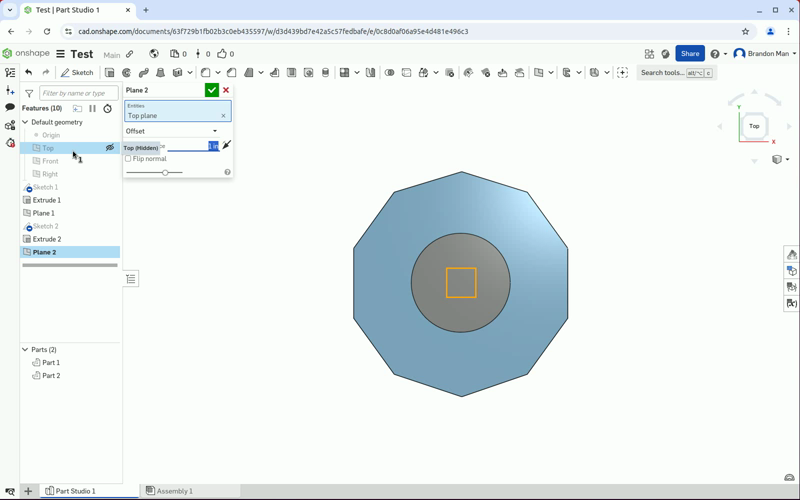
text(4.807)
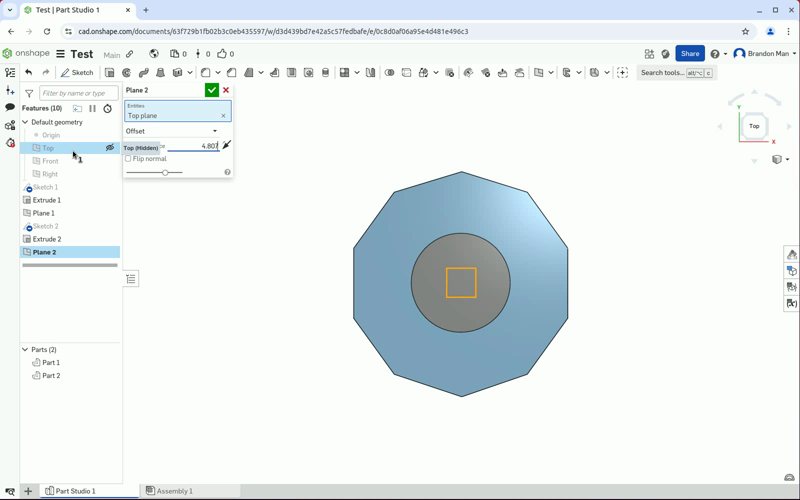
key(enter, 2)
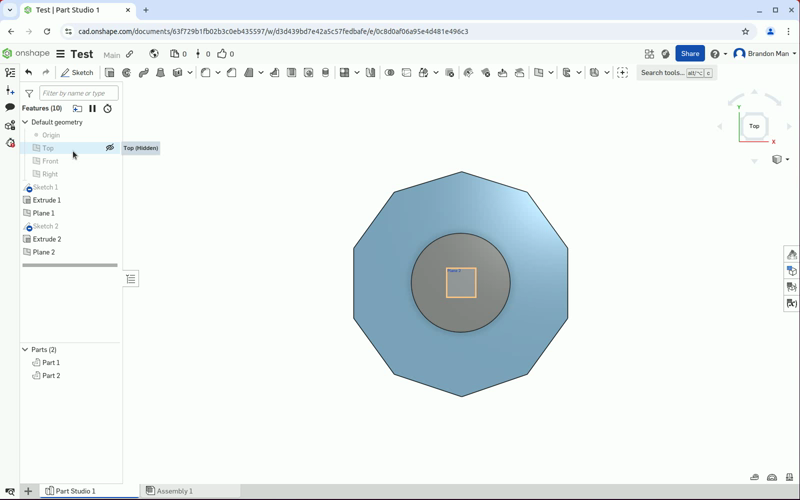
key(shift+s)
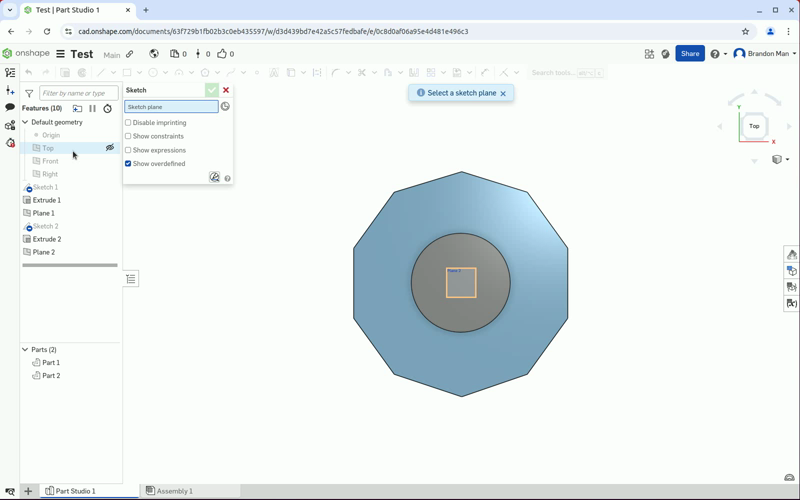
mouse_move(73, 254)
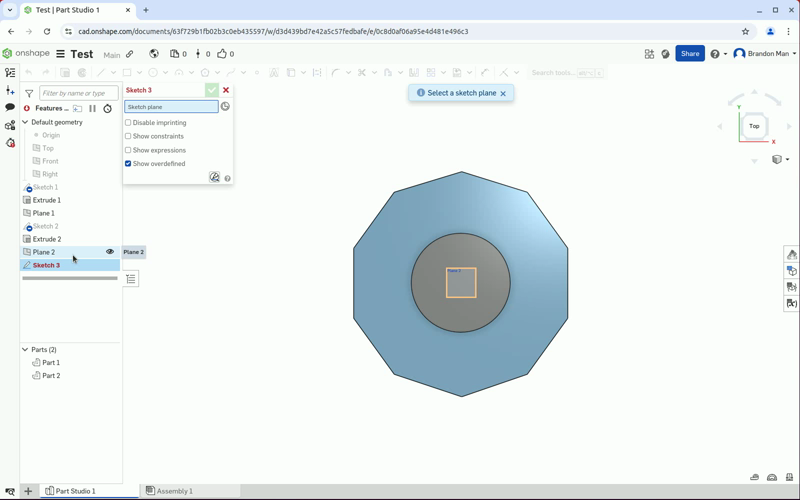
click(73, 254)
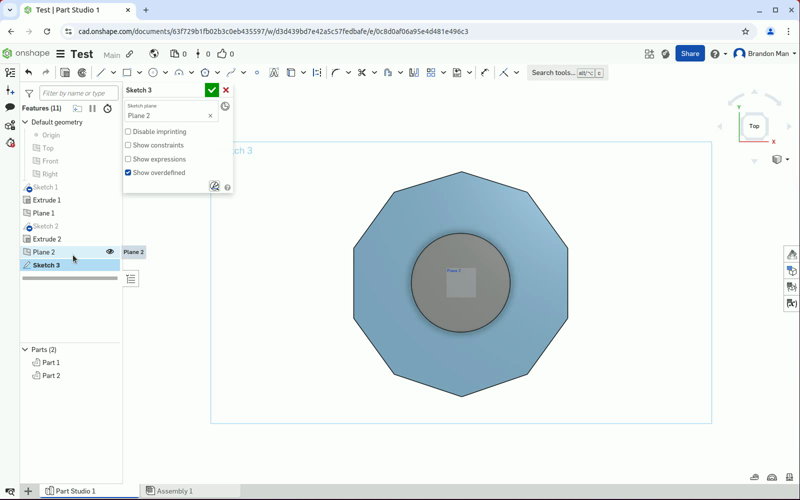
mouse_move(73, 352)
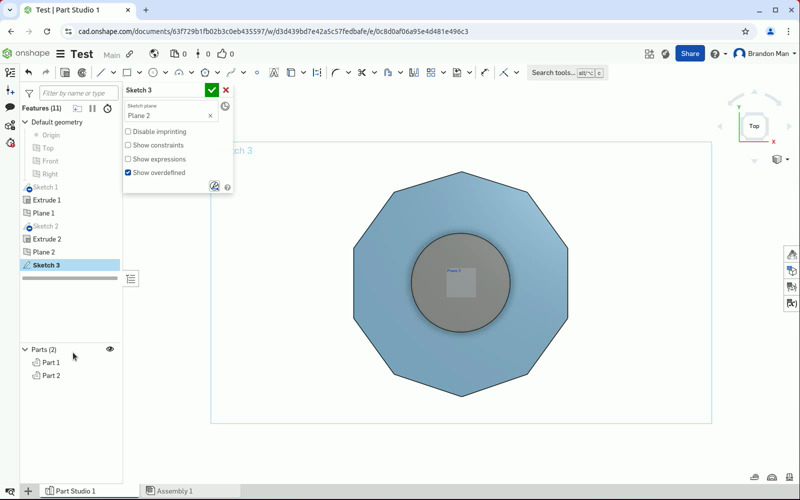
key(y)
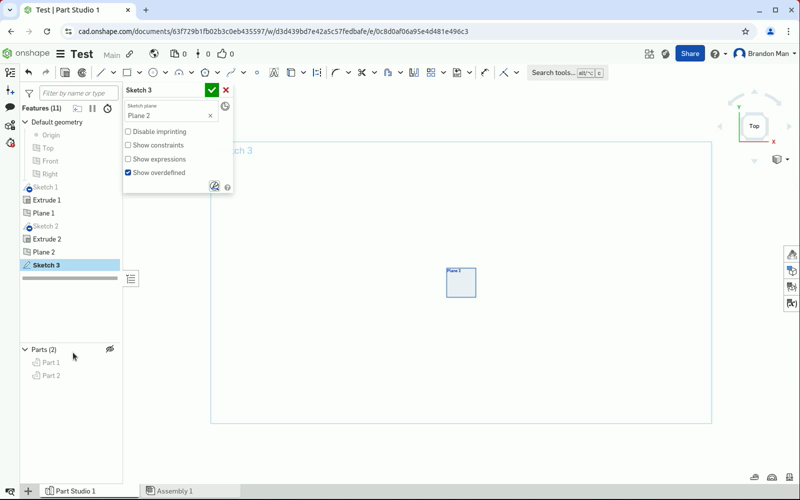
key(c)
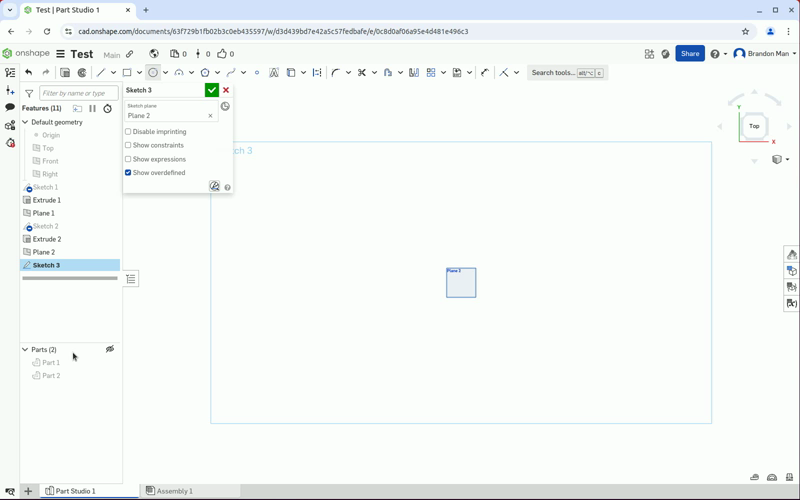
key_down(shift)
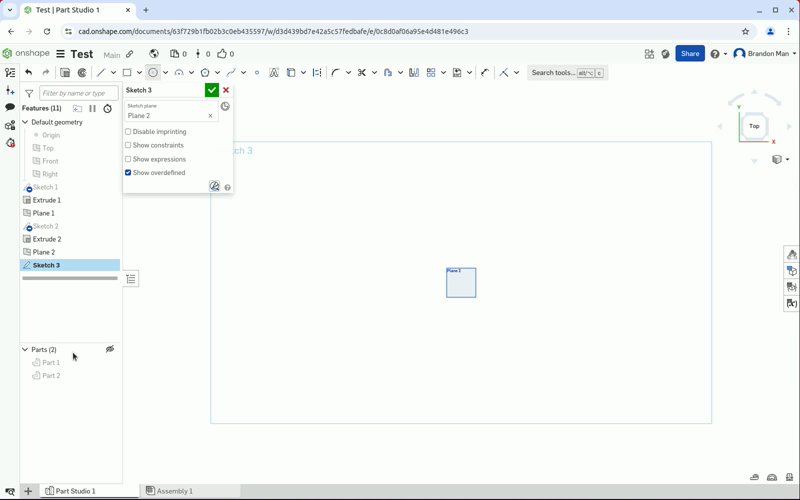
mouse_move(461, 282)
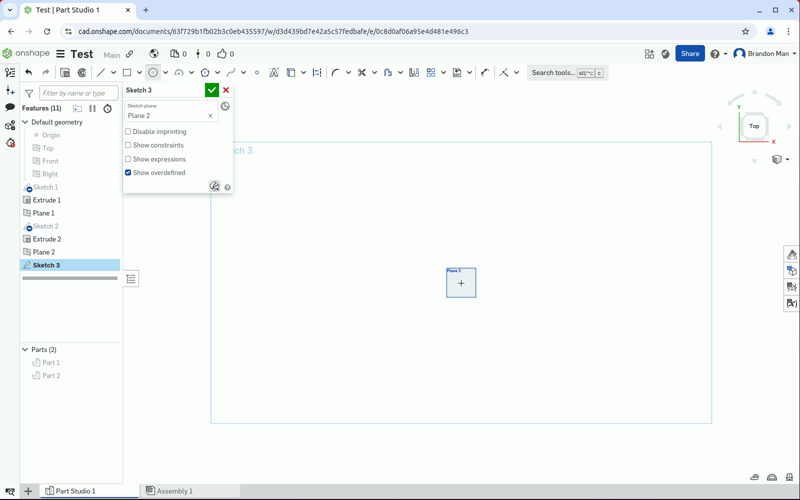
click(461, 282)
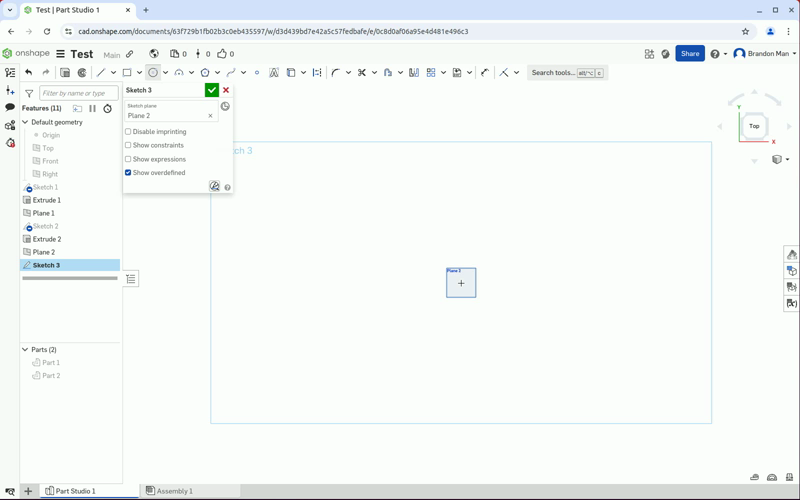
key_up(shift)
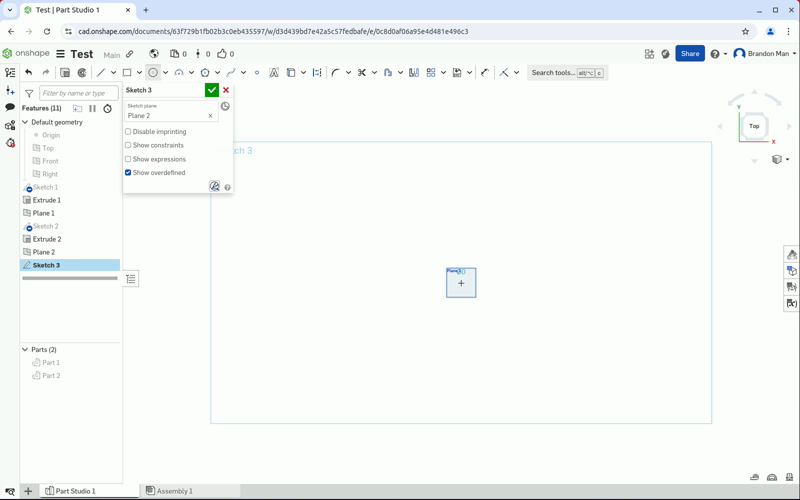
mouse_move(500, 282)
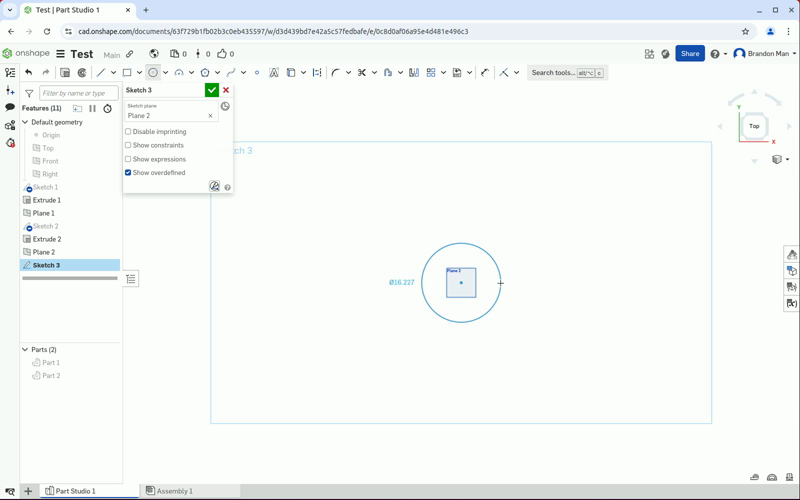
click(500, 282)
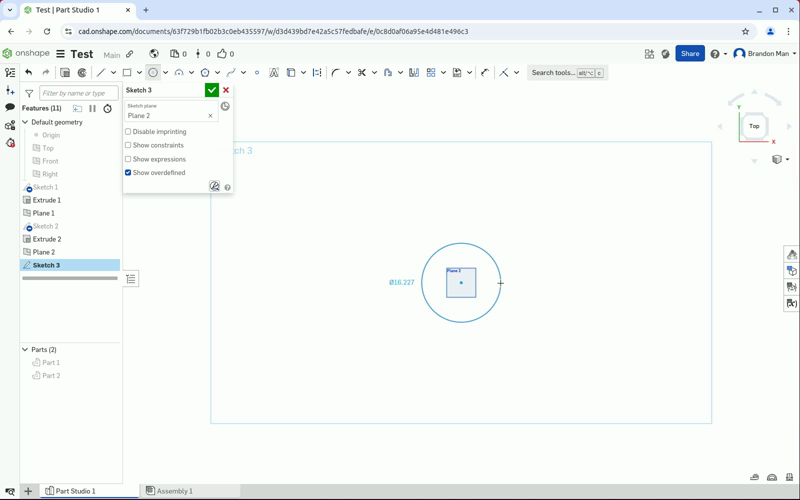
key(esc)
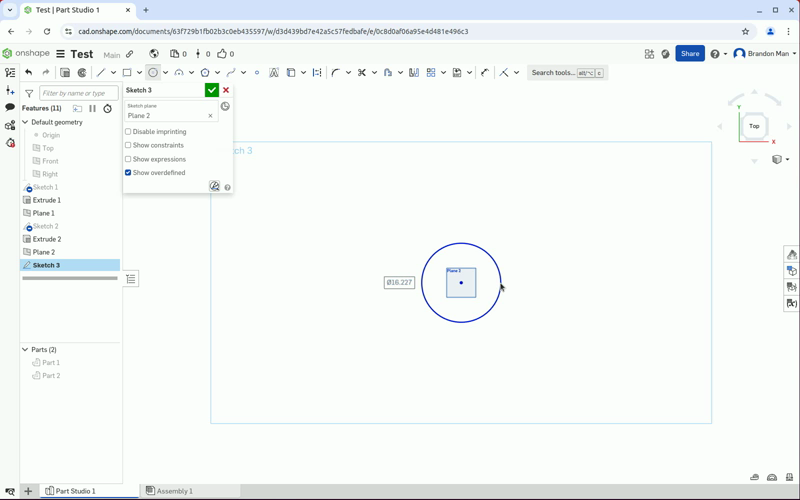
mouse_move(426, 281)
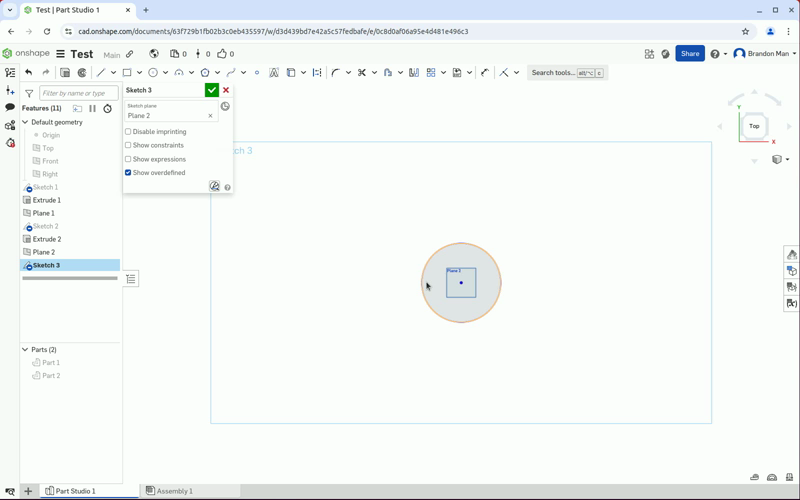
click(426, 281)
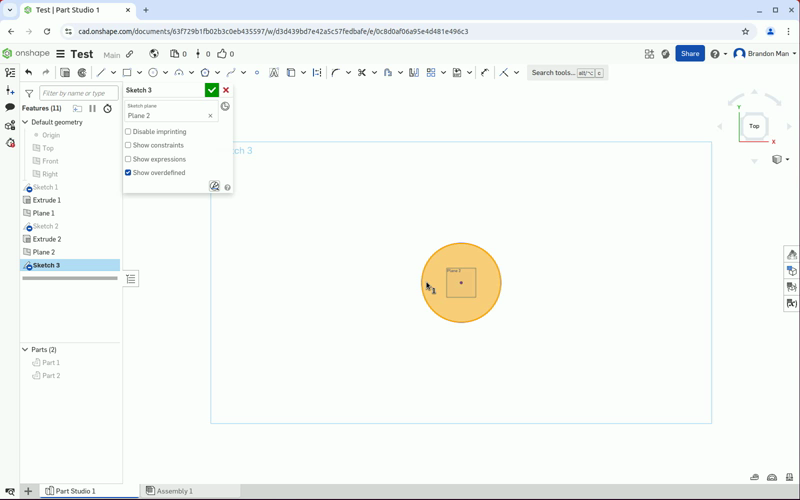
mouse_move(73, 352)
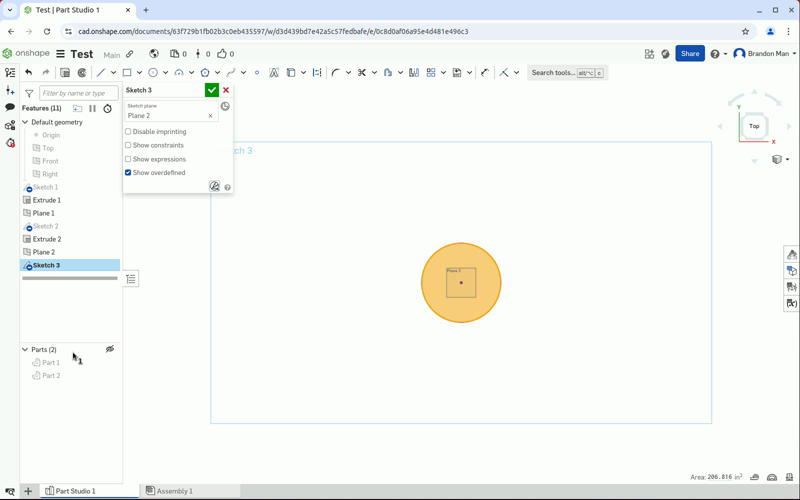
key(shift+y)
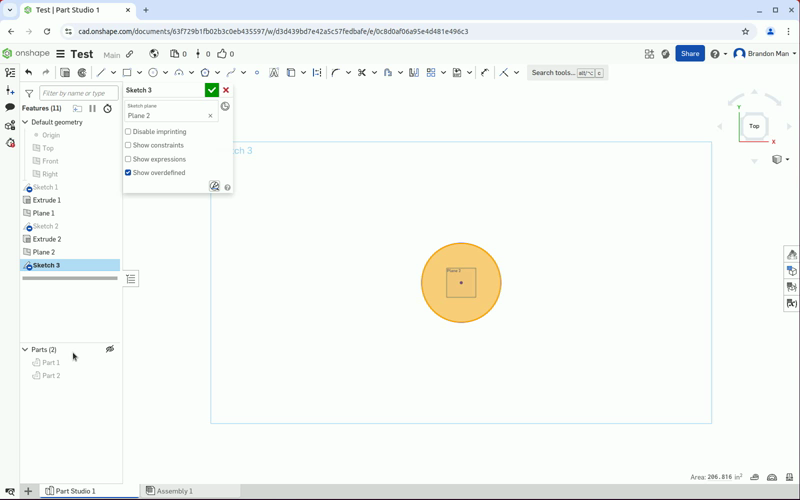
key(shift+e)
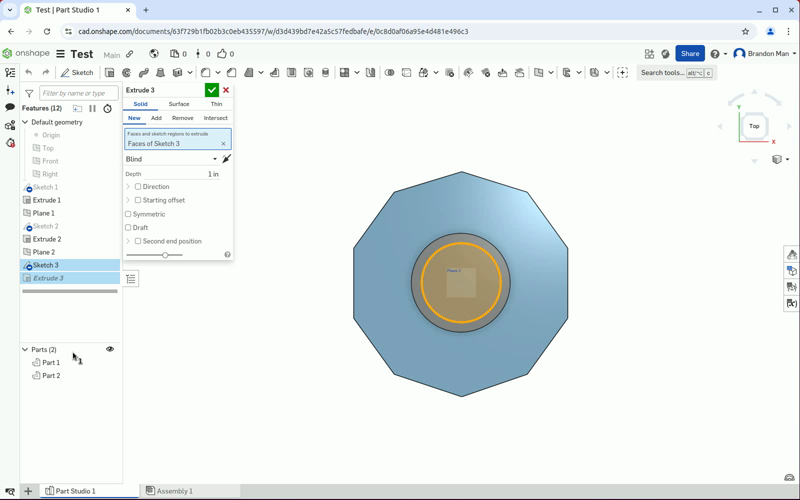
mouse_move(143, 106)
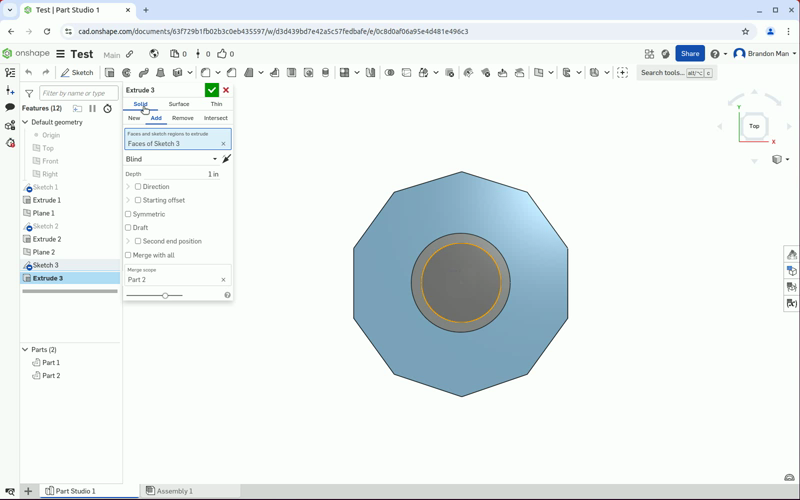
click(143, 106)
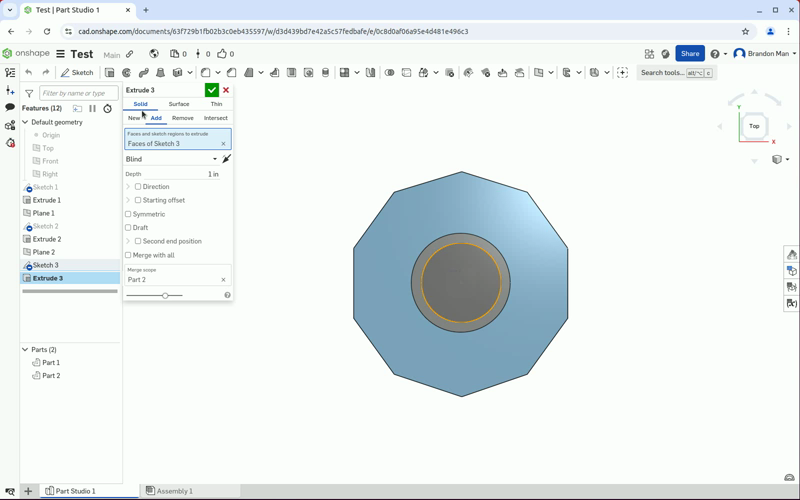
mouse_move(137, 120)
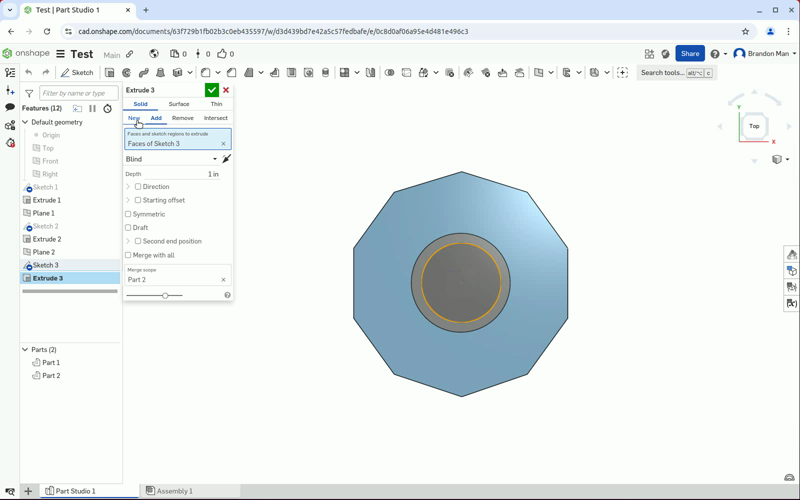
click(137, 120)
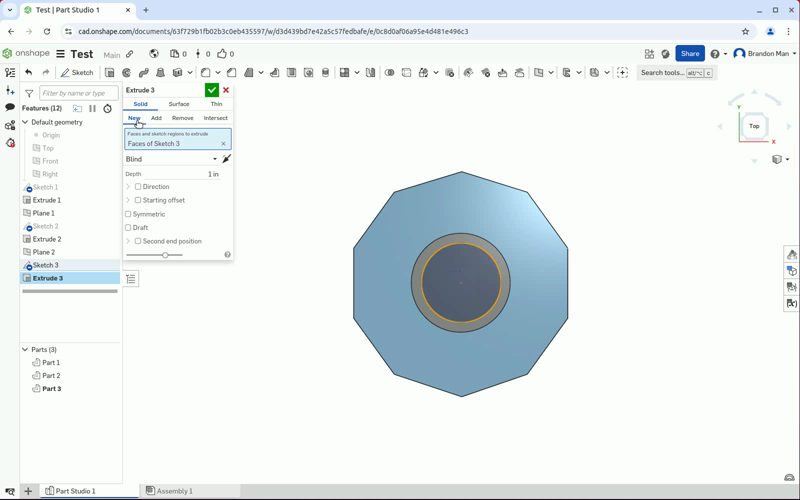
key(tab, 4)
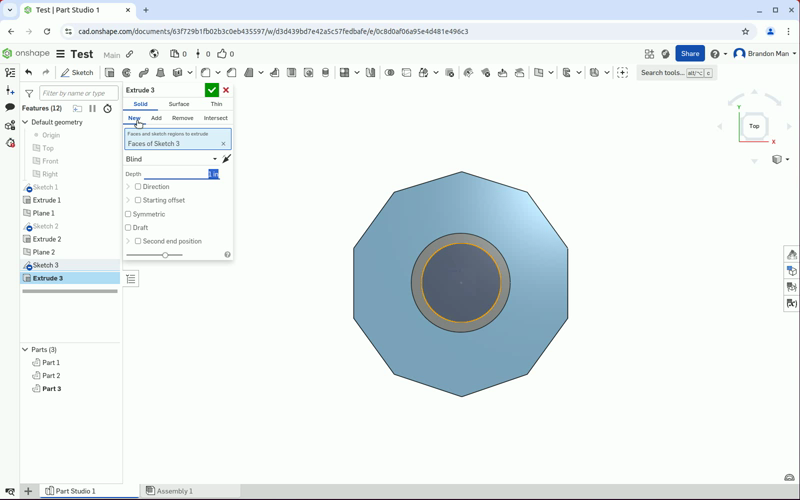
text(6.018)
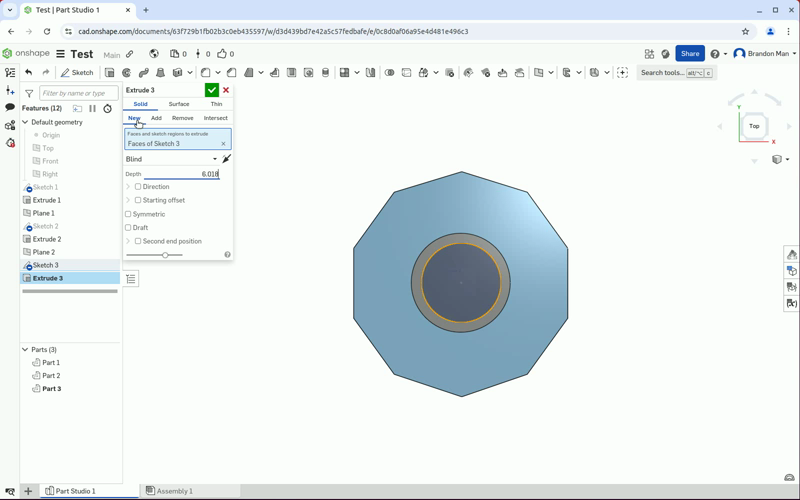
key(enter)
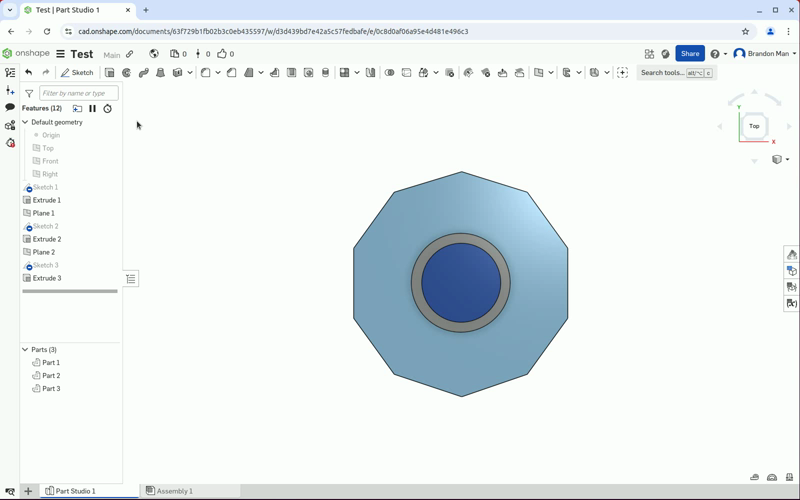
key(shift+h)
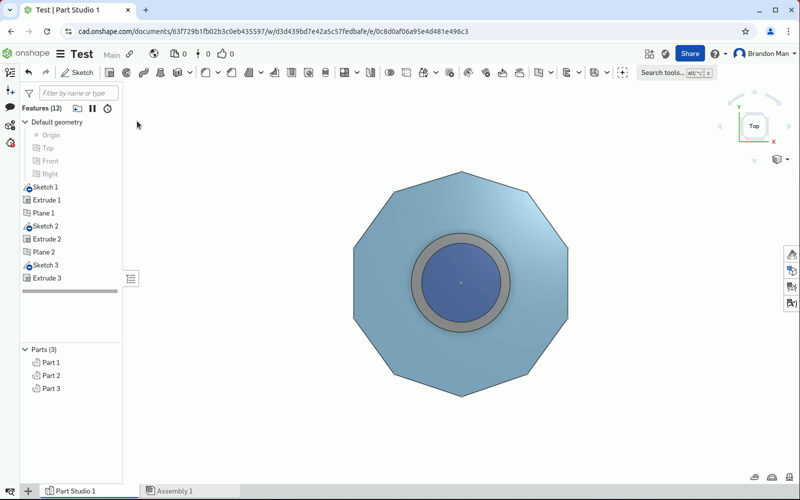
key(shift+h)
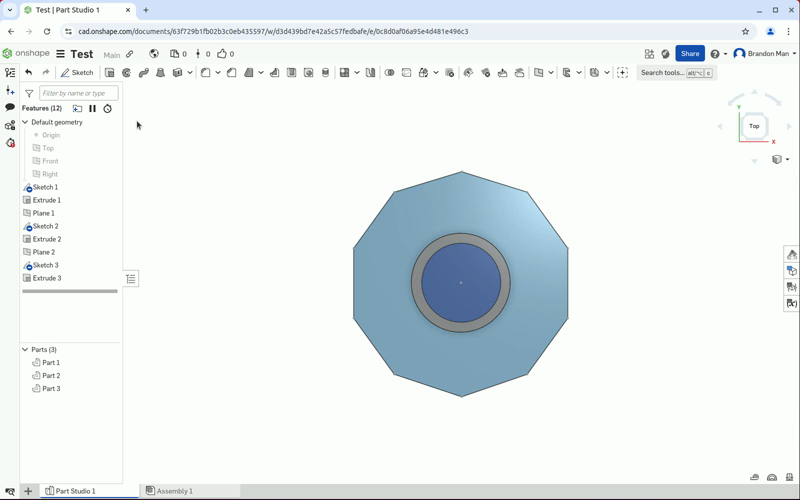
key(shift+7)
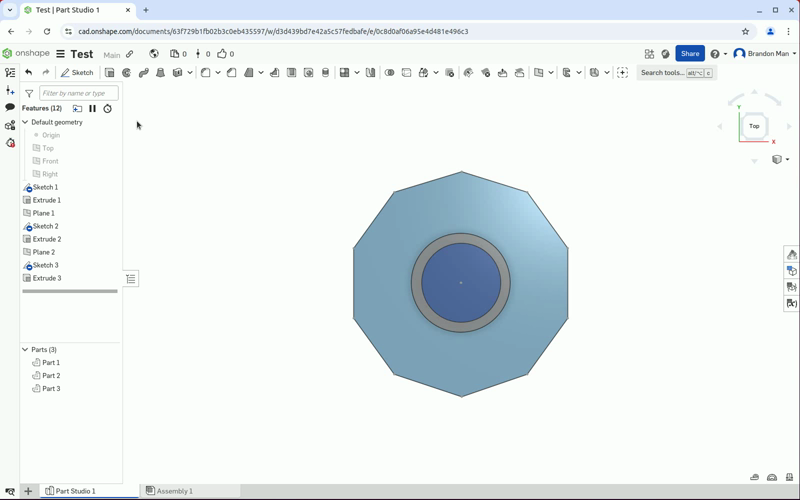
key(up, 3)
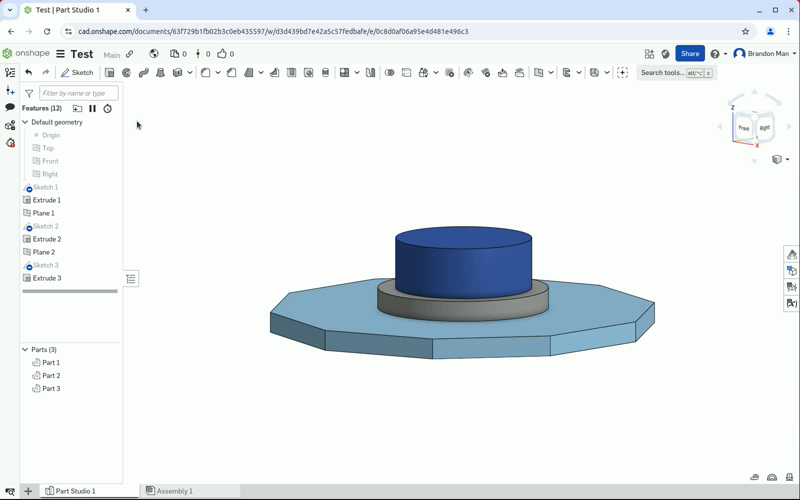
key(left, 3)
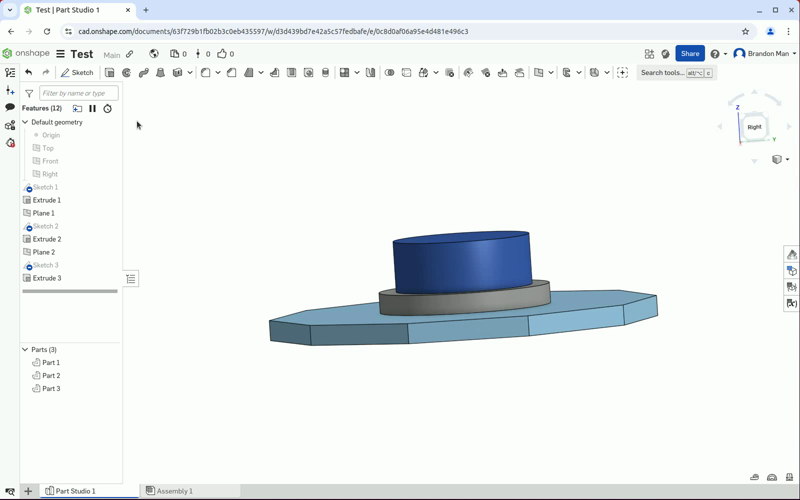
key(right, 3)
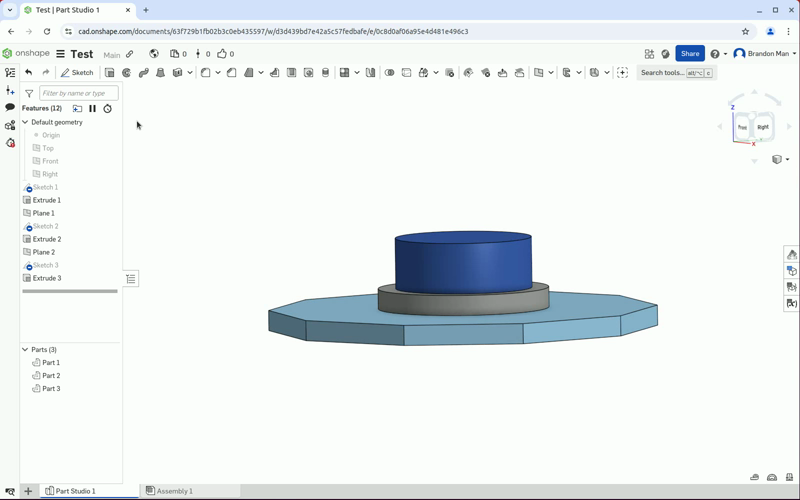
key(down, 3)
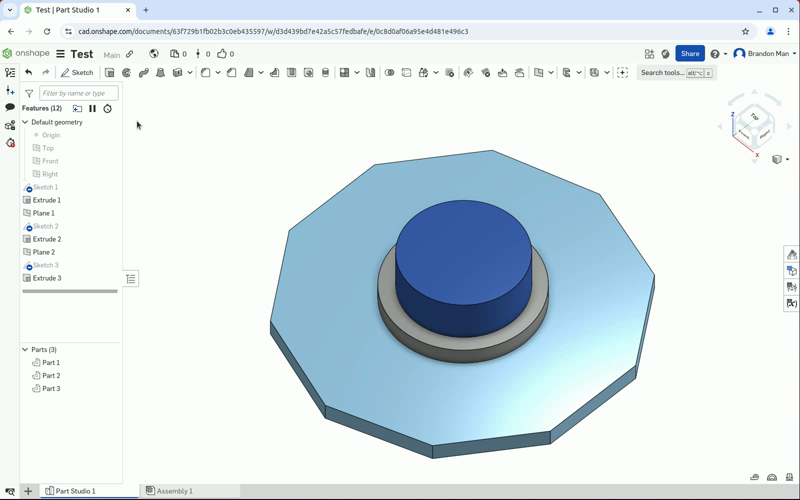
mouse_move(73, 189)
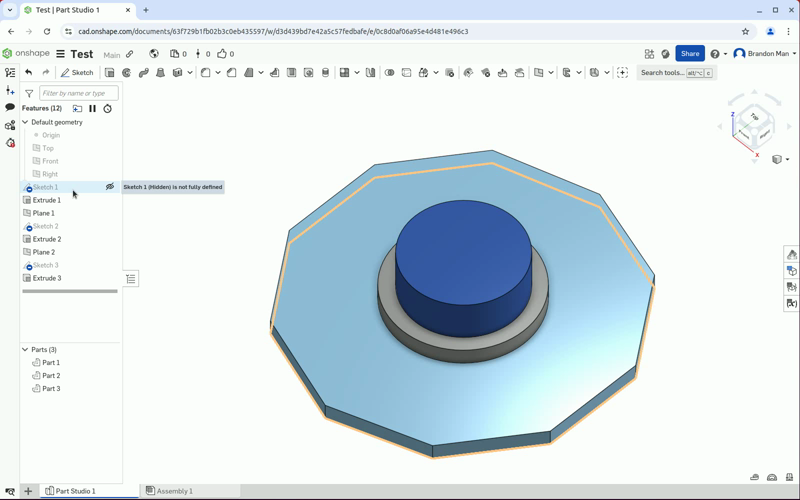
click(73, 189)